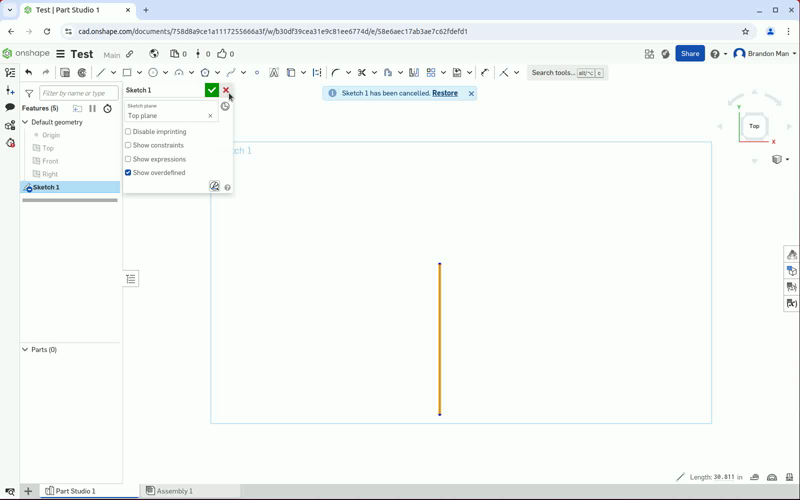
key(shift+h)
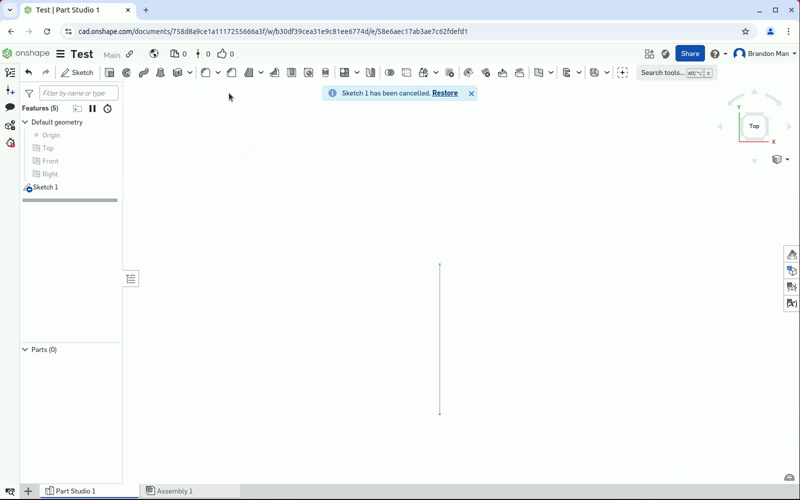
key(shift+s)
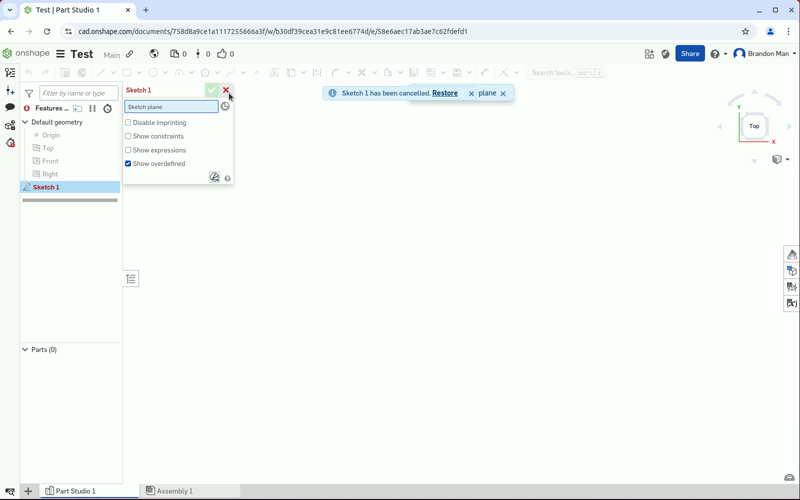
mouse_move(73, 150)
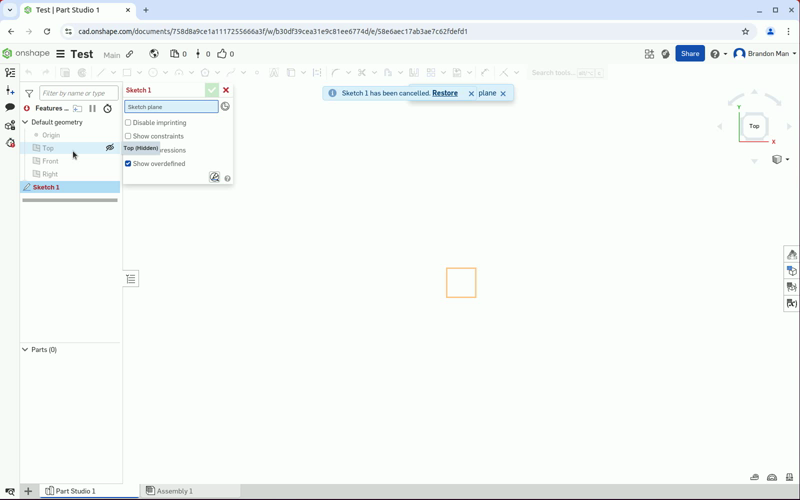
click(73, 150)
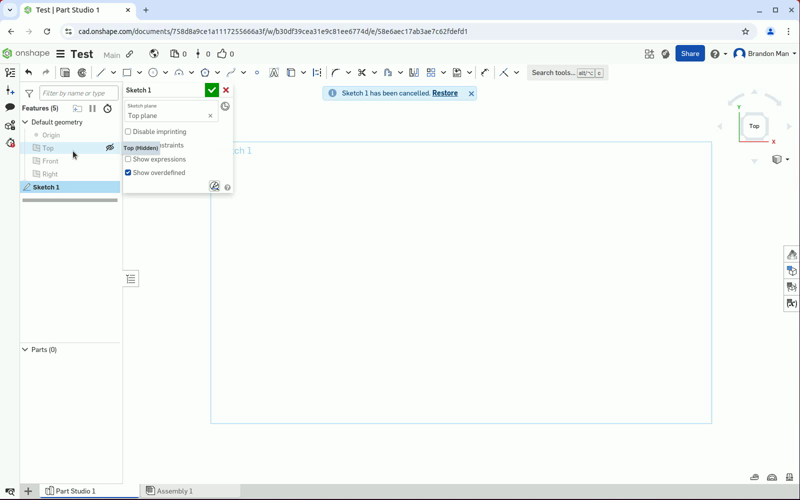
mouse_move(73, 352)
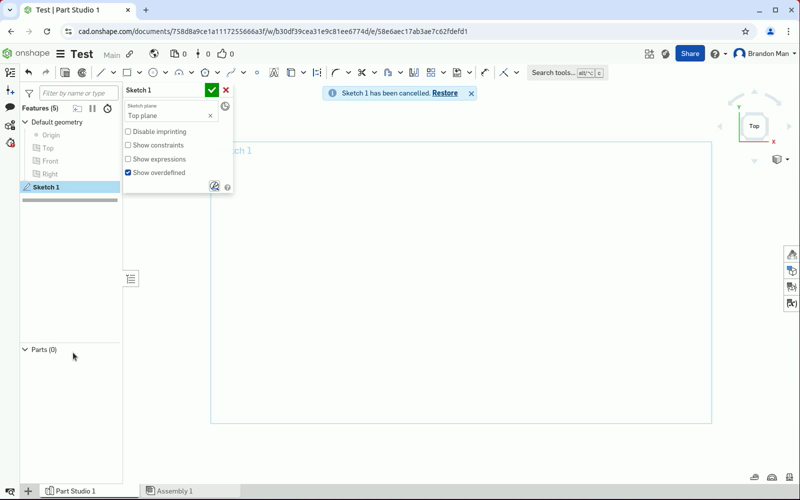
key(y)
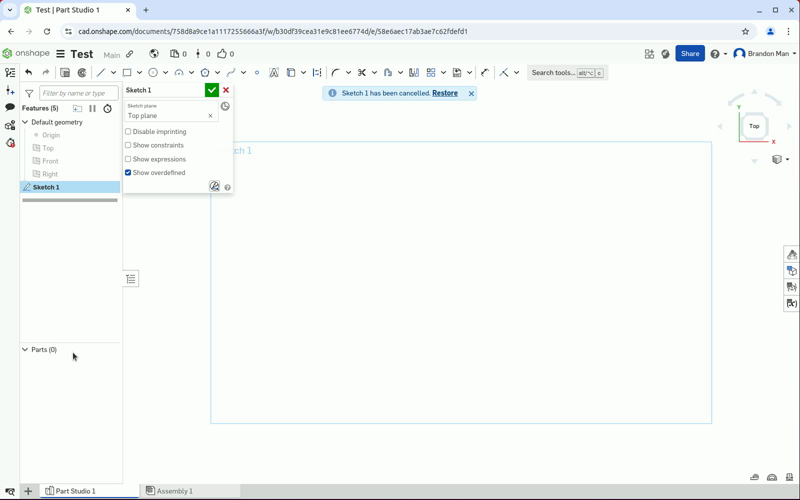
key(l)
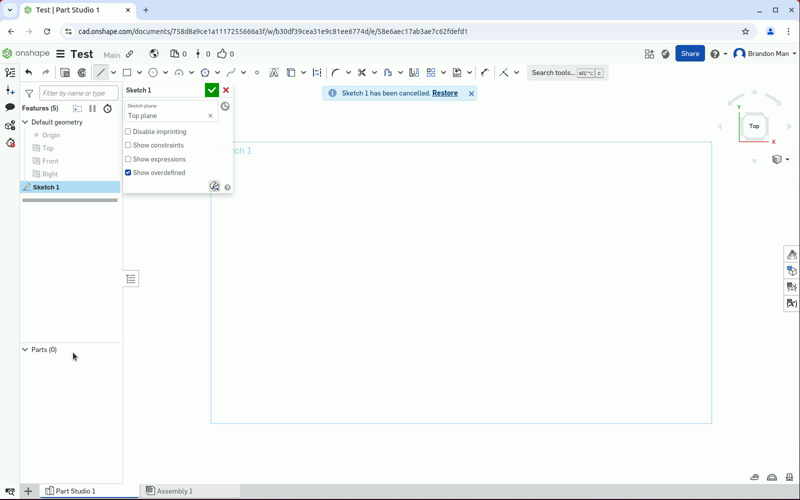
key_down(shift)
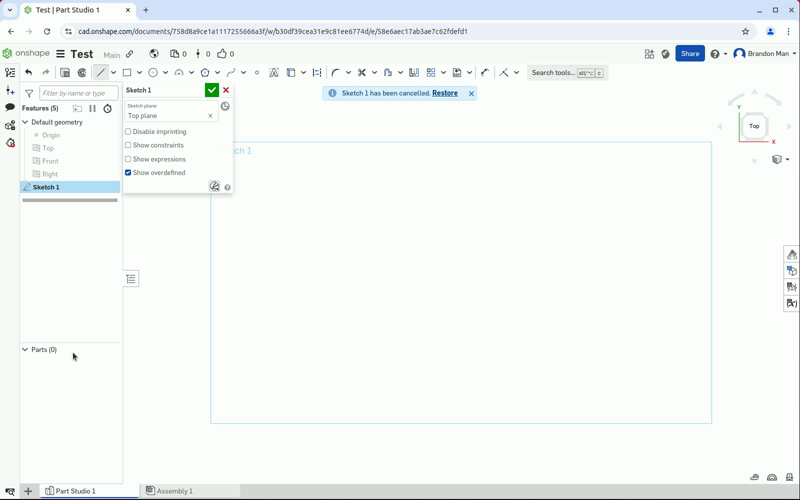
mouse_move(417, 307)
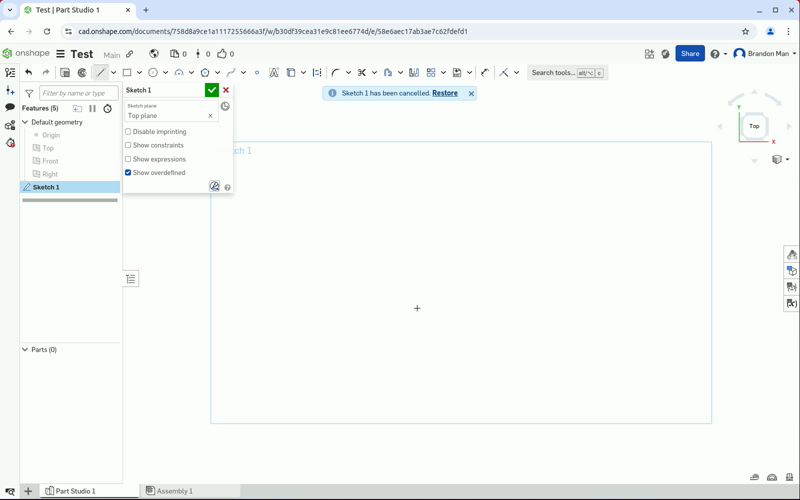
click(417, 307)
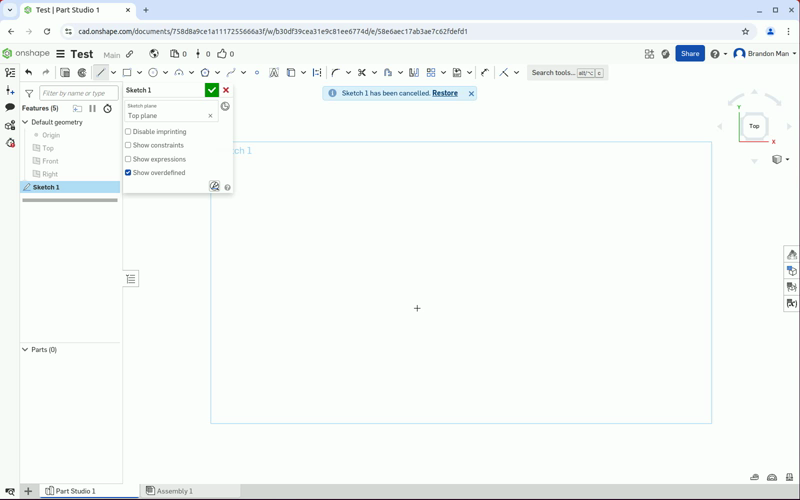
key_up(shift)
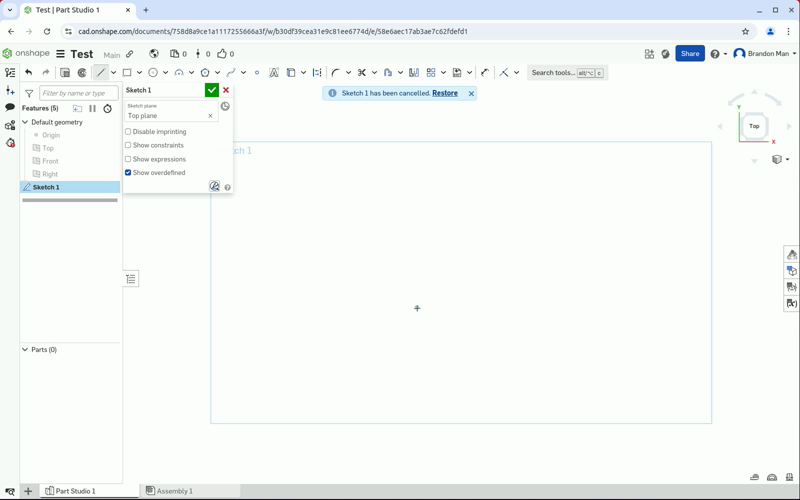
key_down(shift)
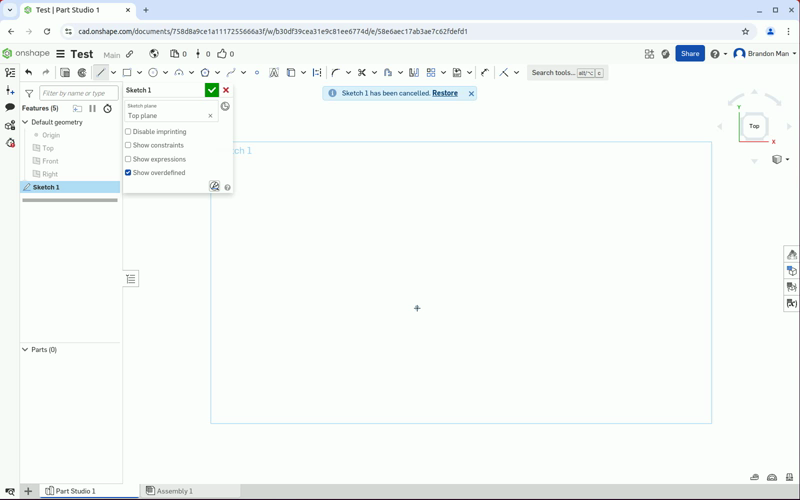
mouse_move(503, 307)
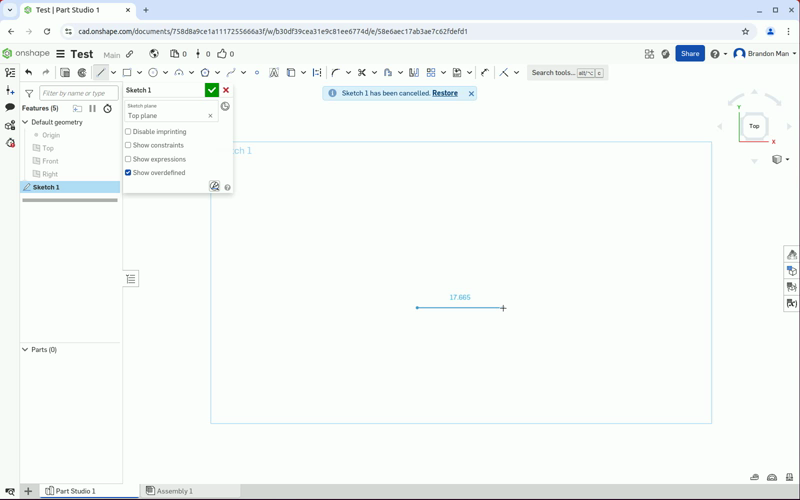
click(503, 307)
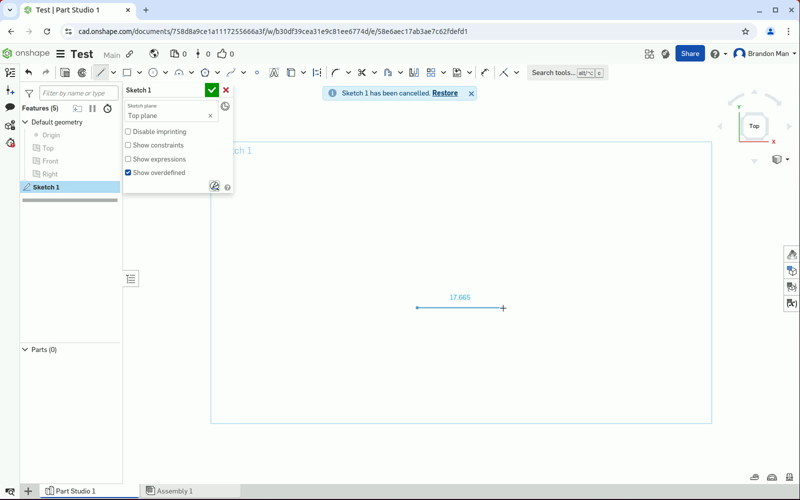
key_up(shift)
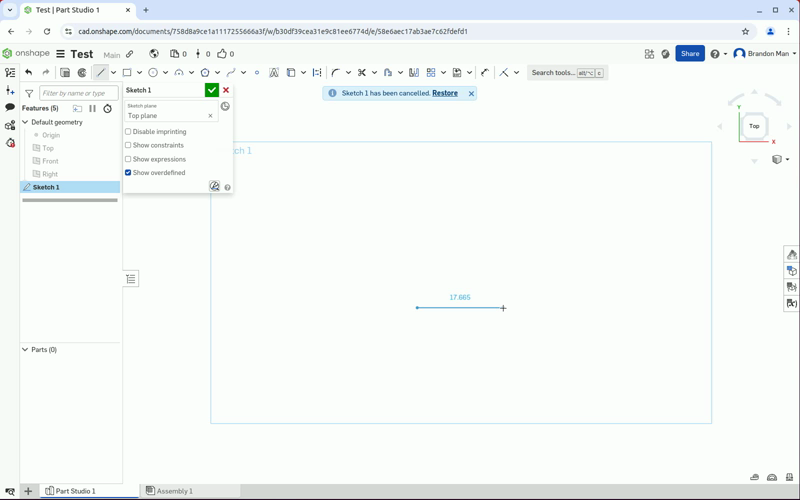
key_down(shift)
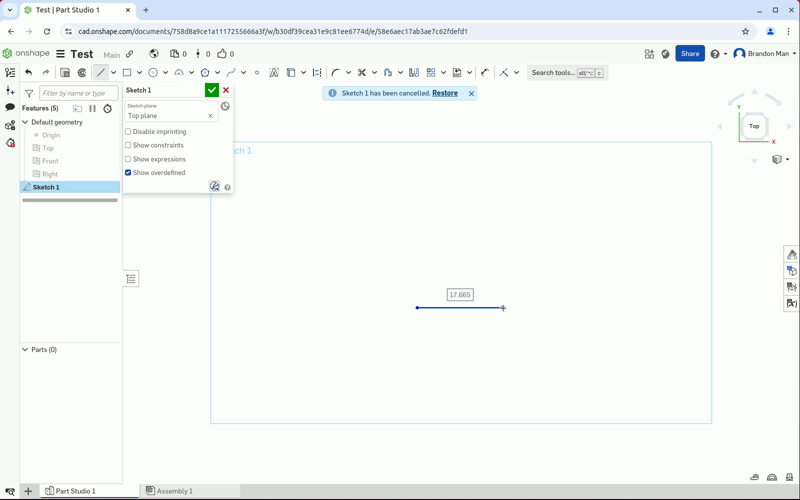
mouse_move(533, 307)
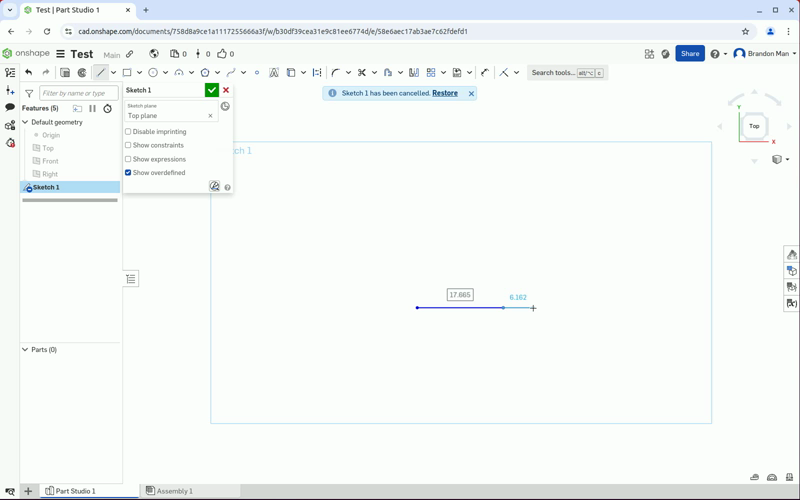
mouse_move(503, 258)
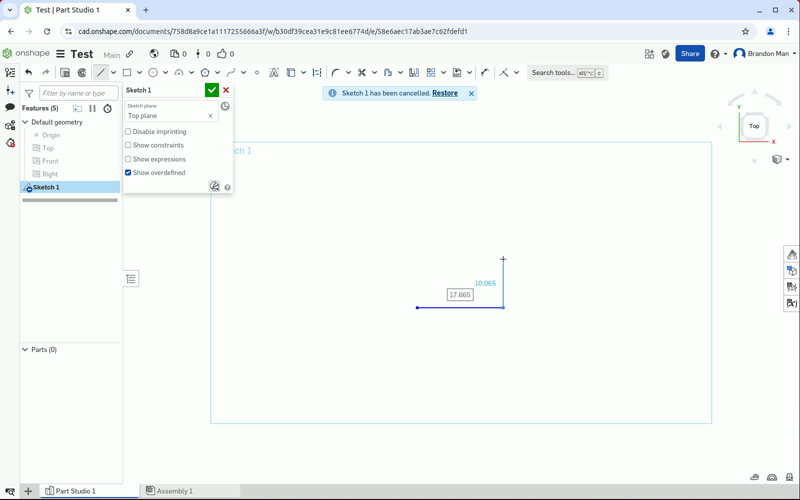
click(503, 258)
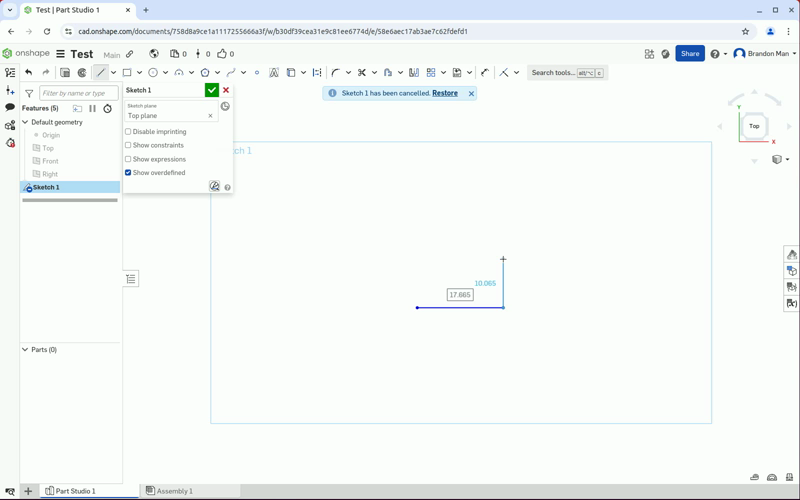
key_up(shift)
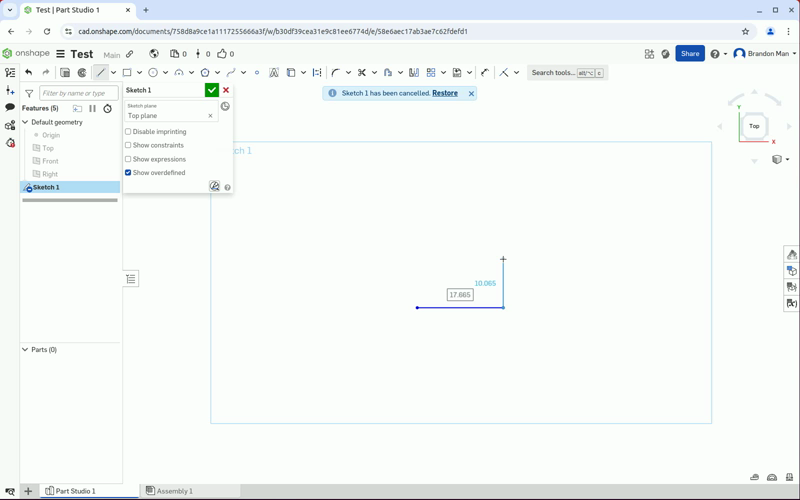
key_down(shift)
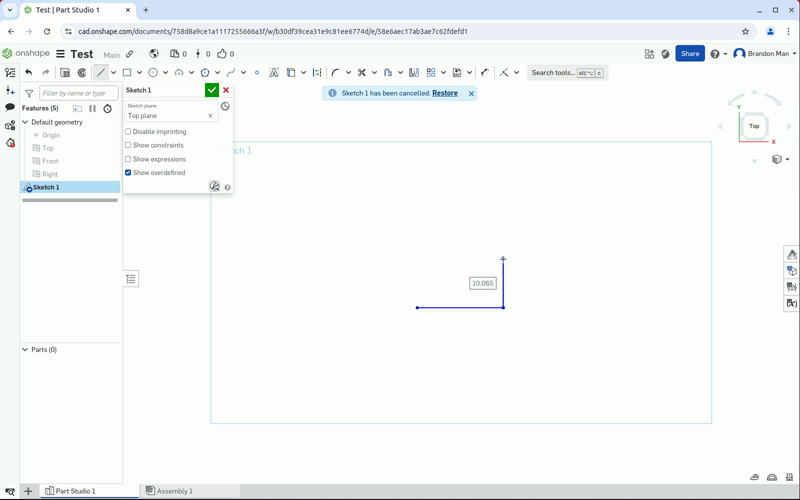
mouse_move(417, 258)
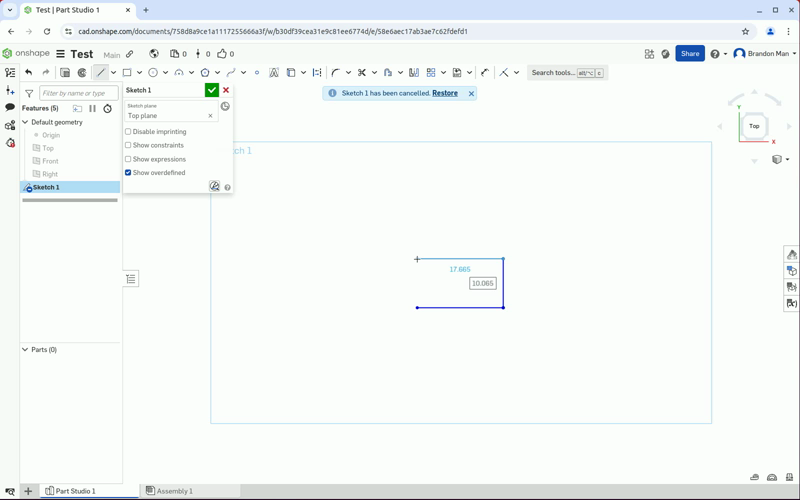
click(417, 258)
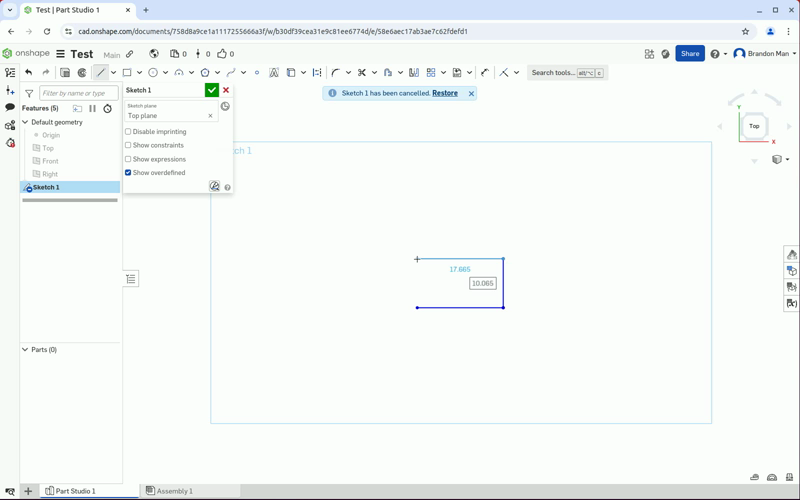
key_up(shift)
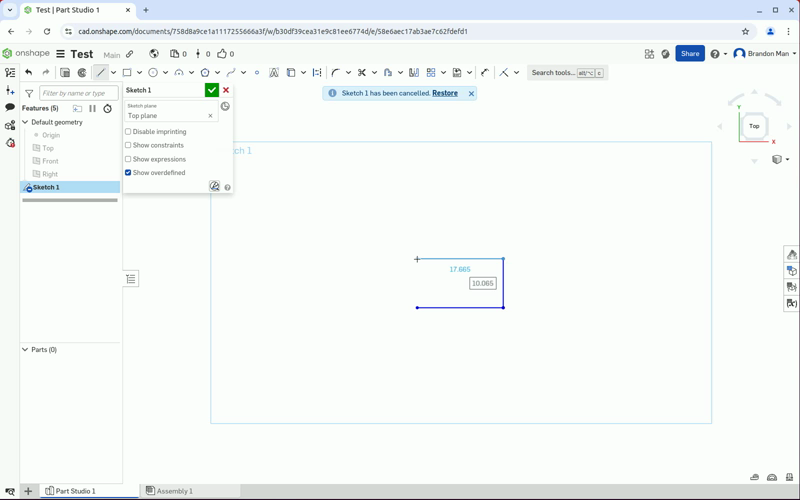
mouse_move(447, 258)
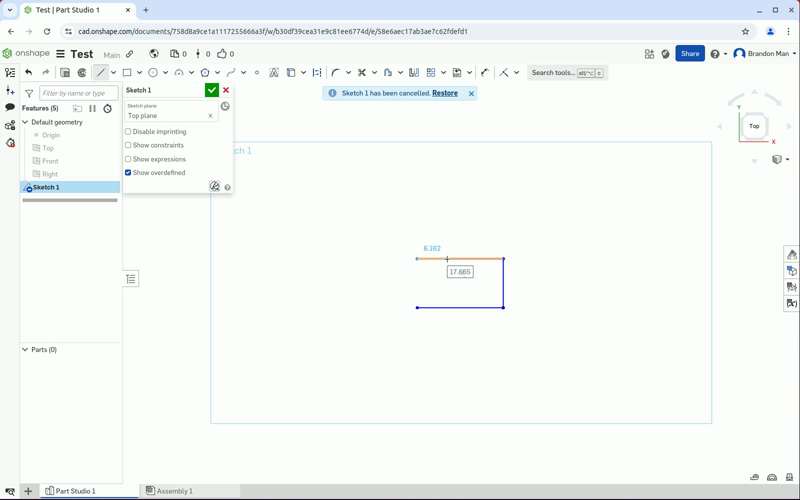
key_down(shift)
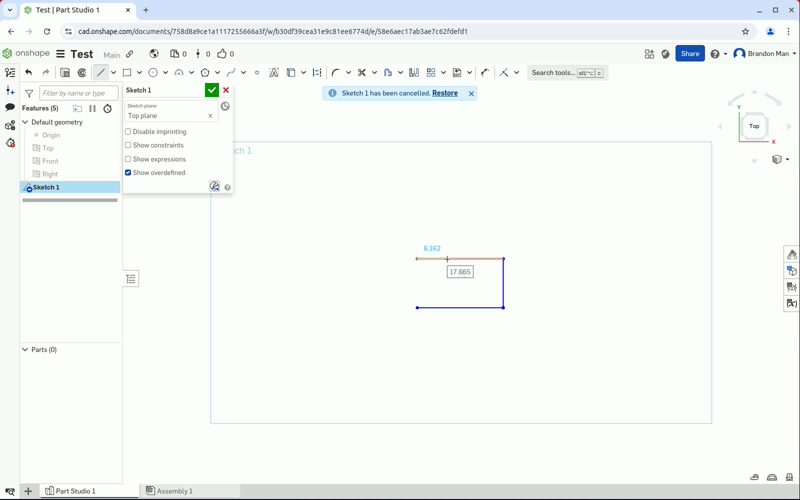
mouse_move(417, 307)
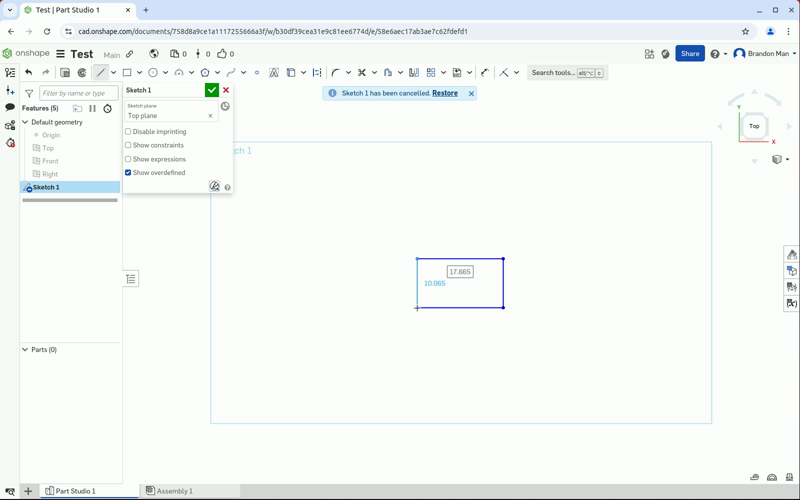
key_up(shift)
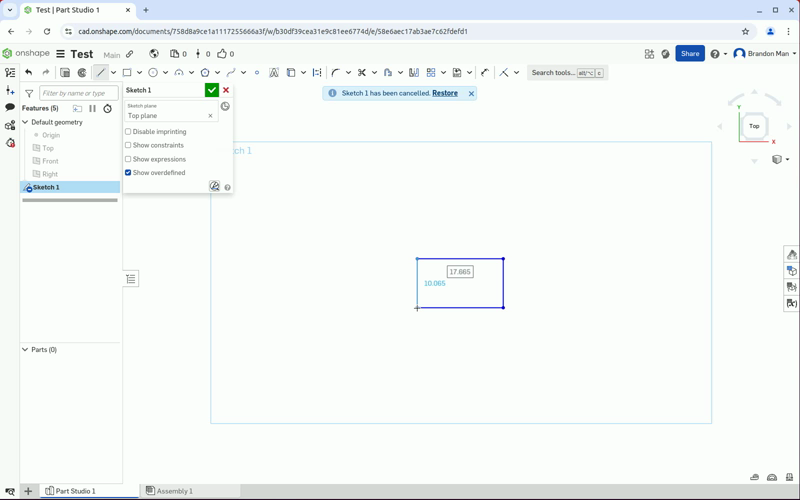
click(417, 307)
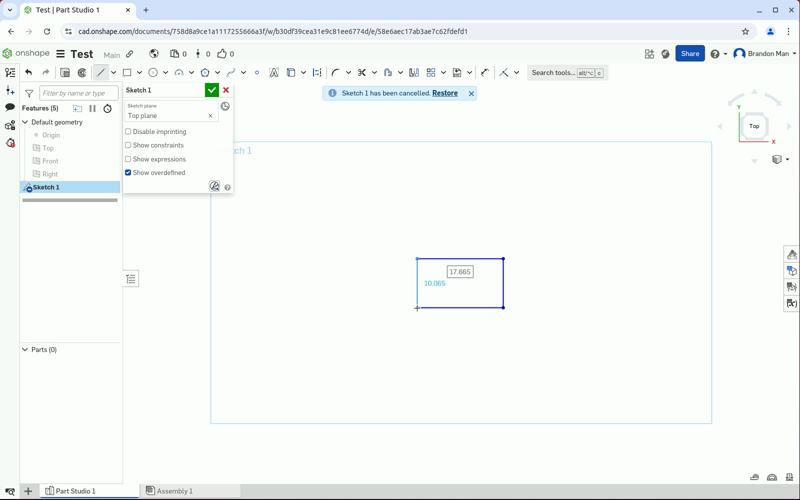
key(esc)
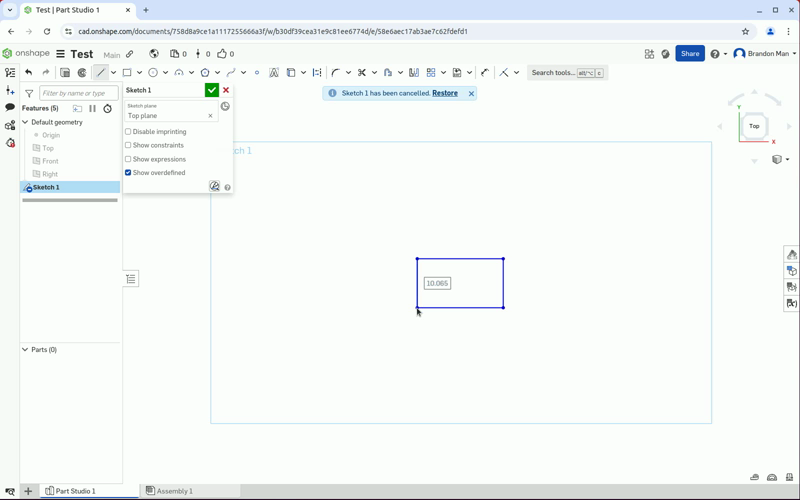
mouse_move(424, 274)
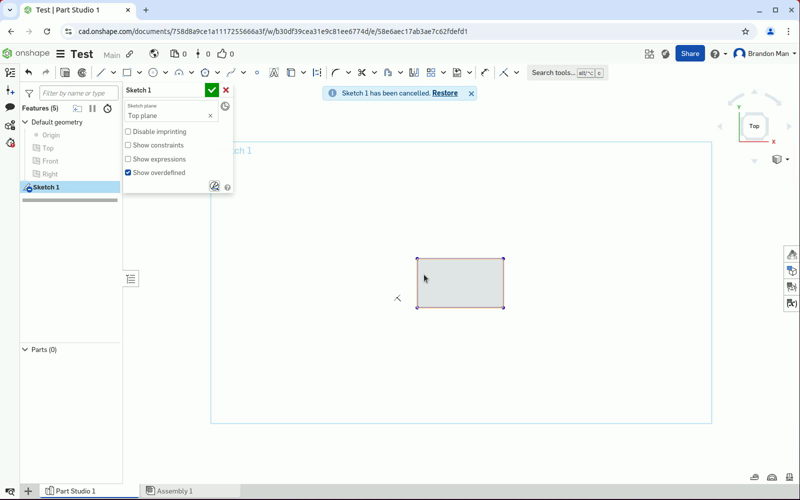
click(424, 274)
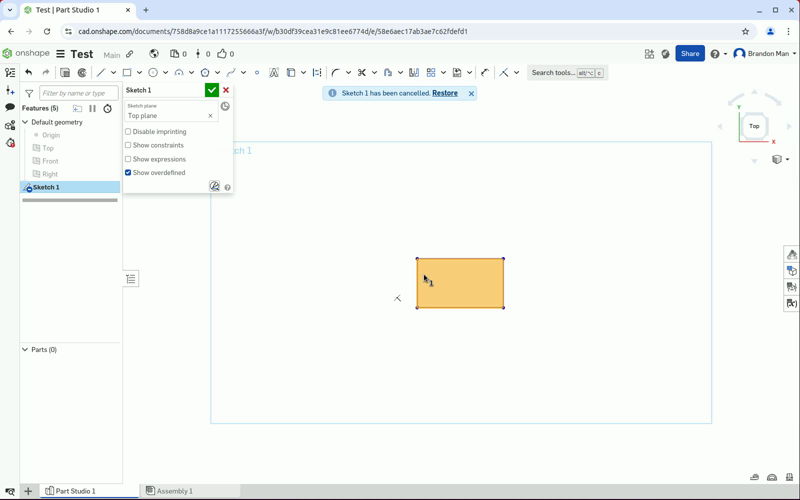
mouse_move(73, 352)
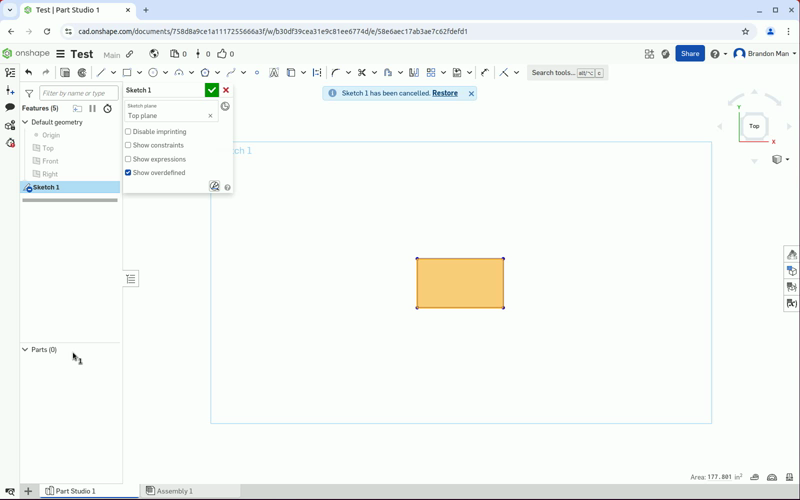
key(shift+y)
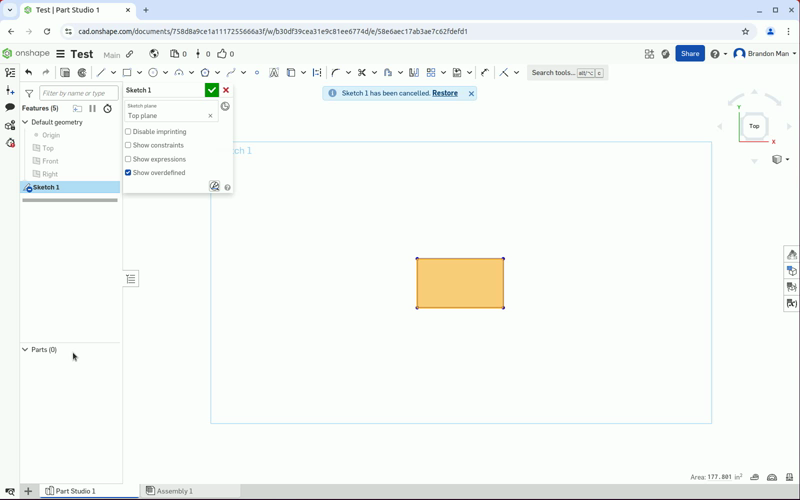
key(shift+e)
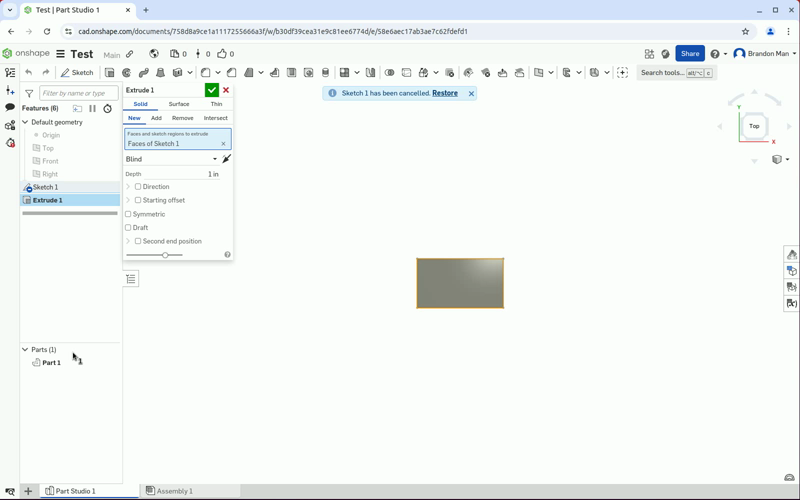
mouse_move(143, 106)
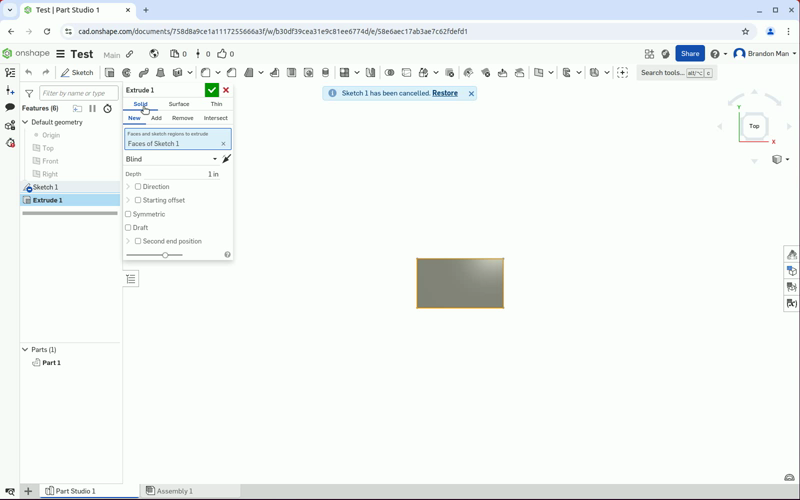
click(143, 106)
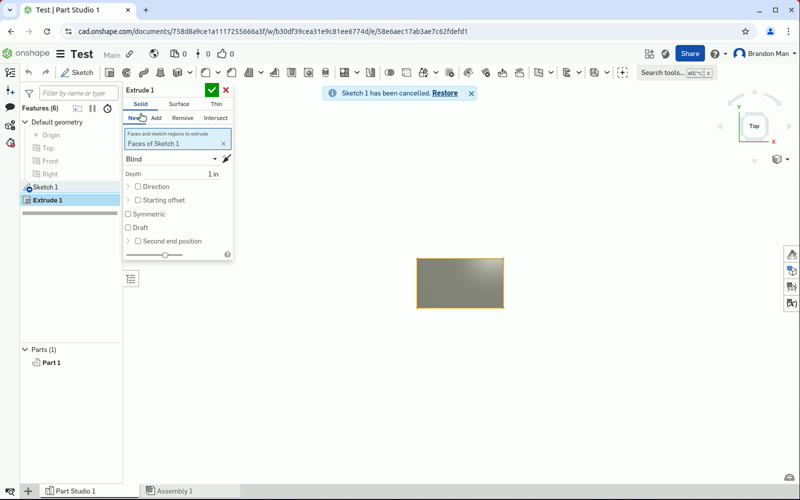
mouse_move(137, 120)
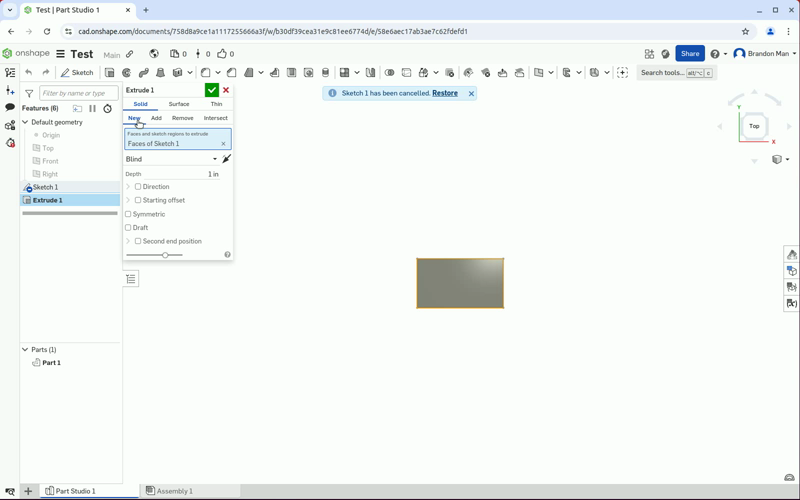
click(137, 120)
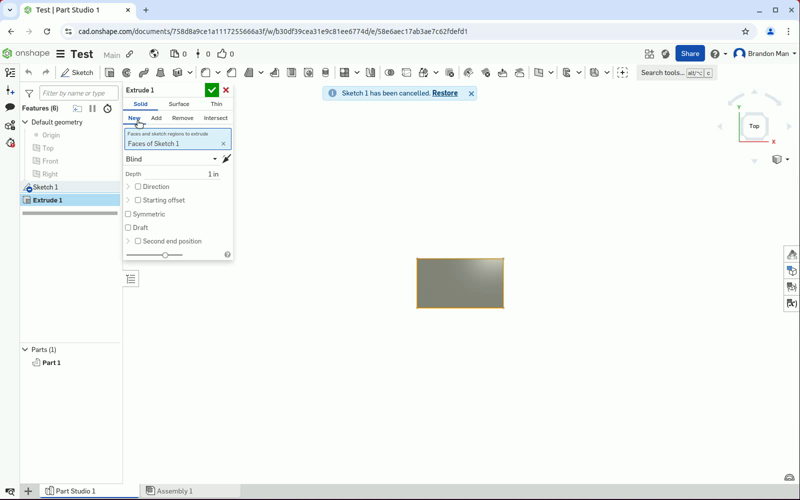
key(tab, 4)
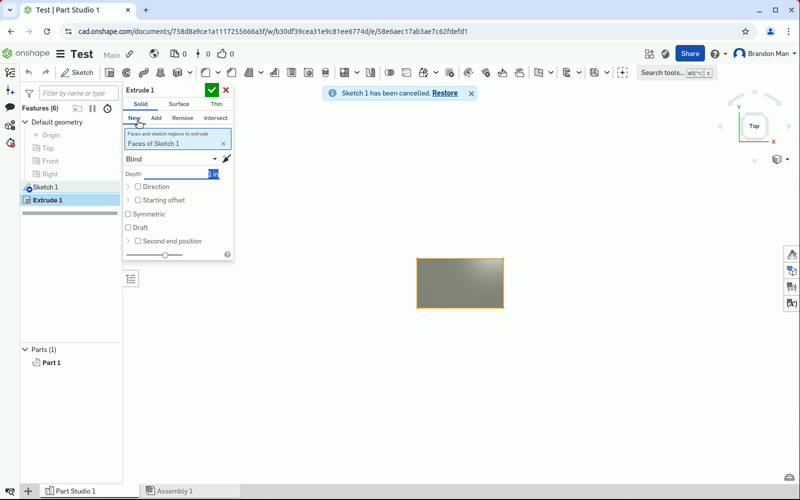
text(5.296)
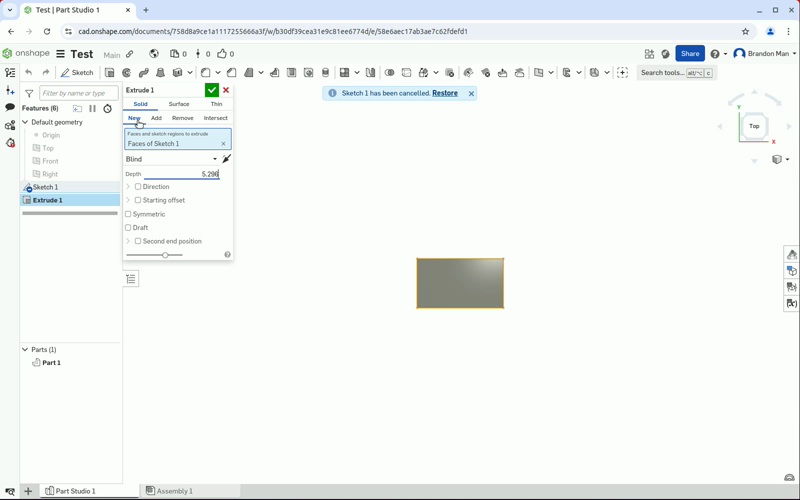
key(enter)
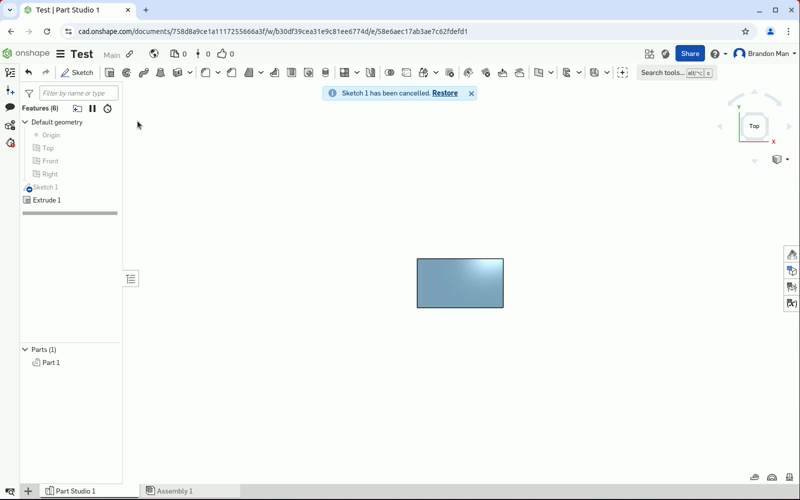
key(shift+h)
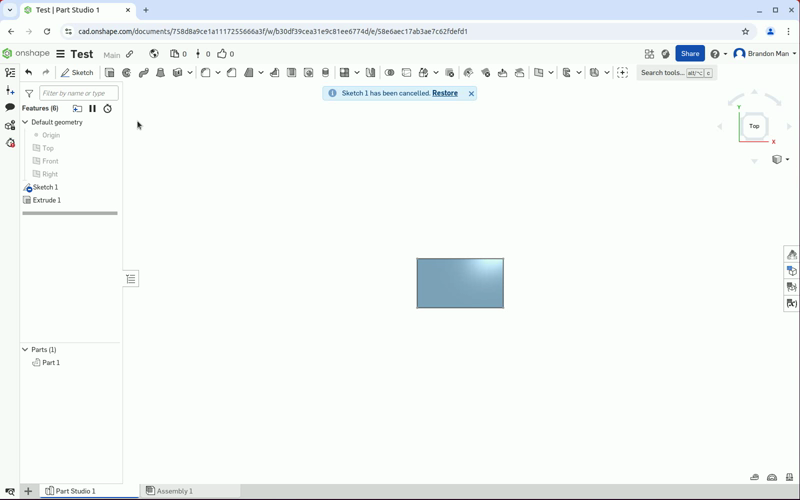
key(shift+h)
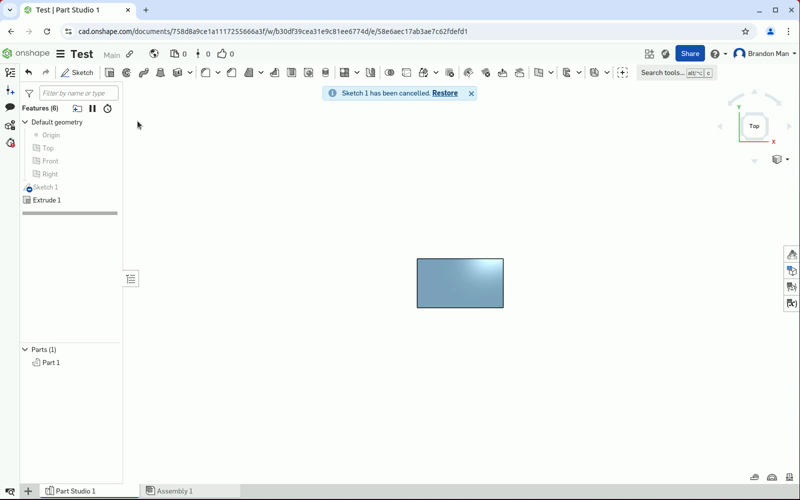
mouse_move(73, 189)
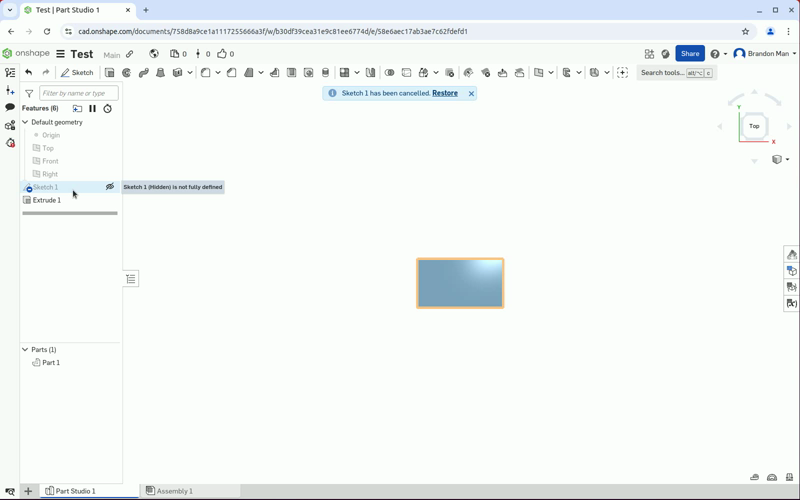
click(73, 189)
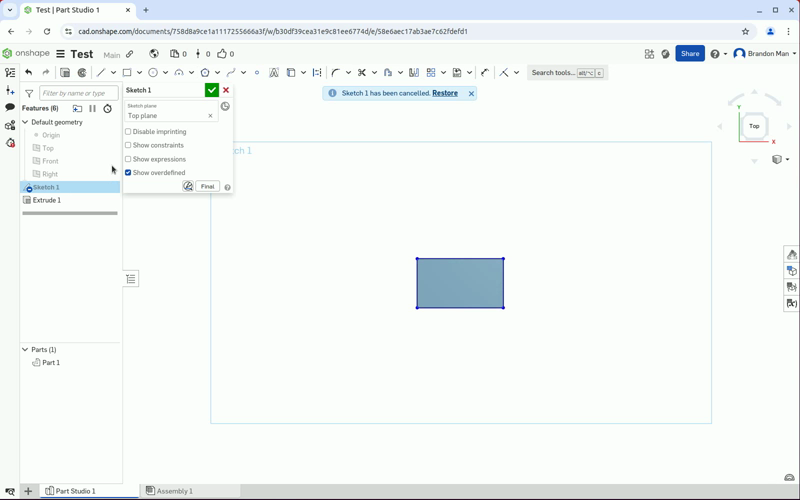
mouse_move(229, 92)
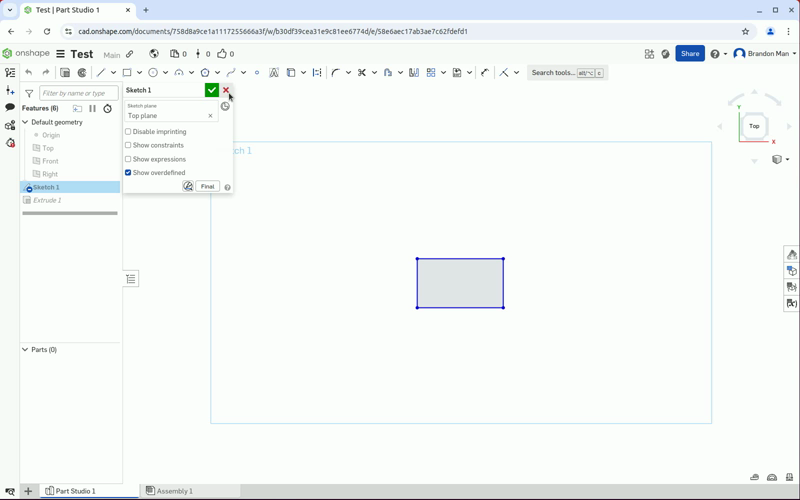
click(229, 92)
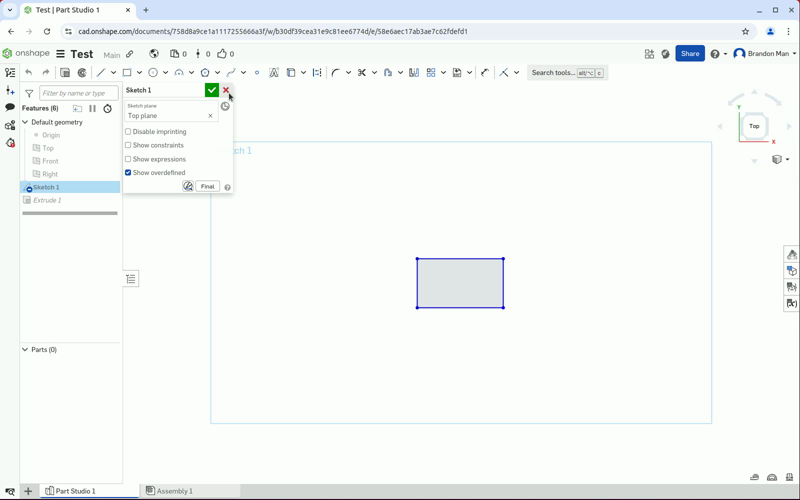
key(shift+s)
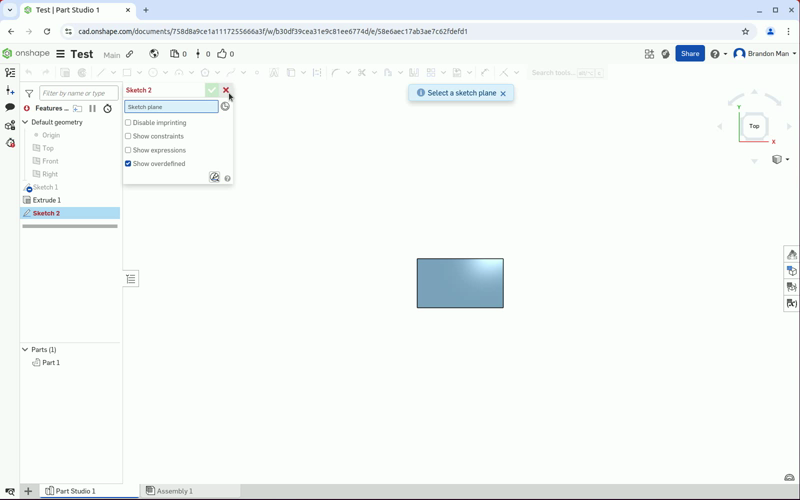
mouse_move(73, 150)
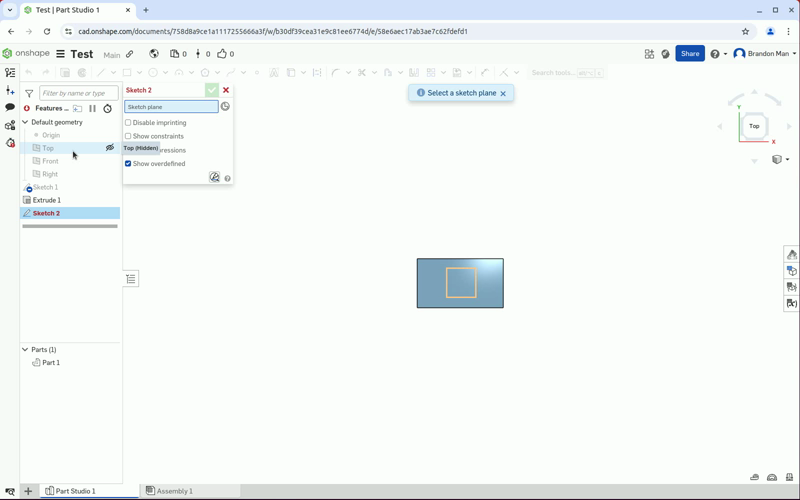
click(73, 150)
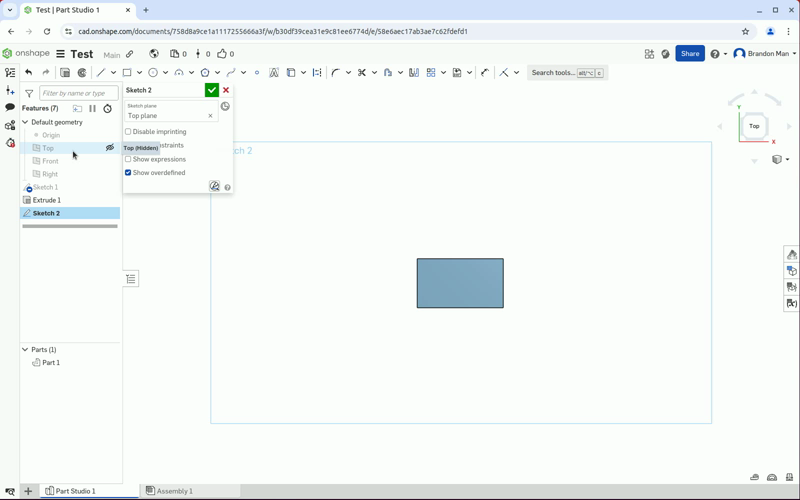
mouse_move(73, 352)
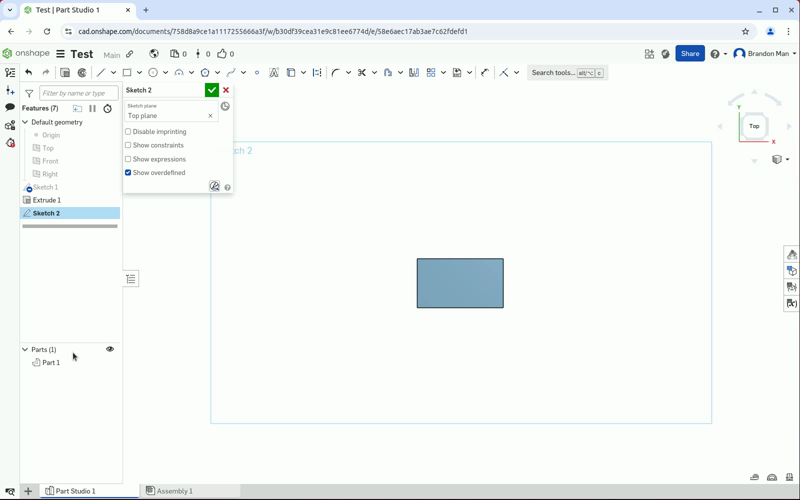
key(y)
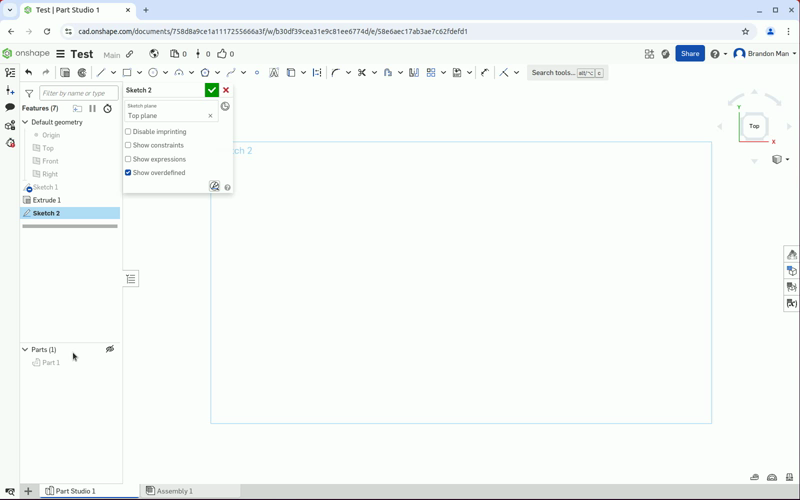
key(l)
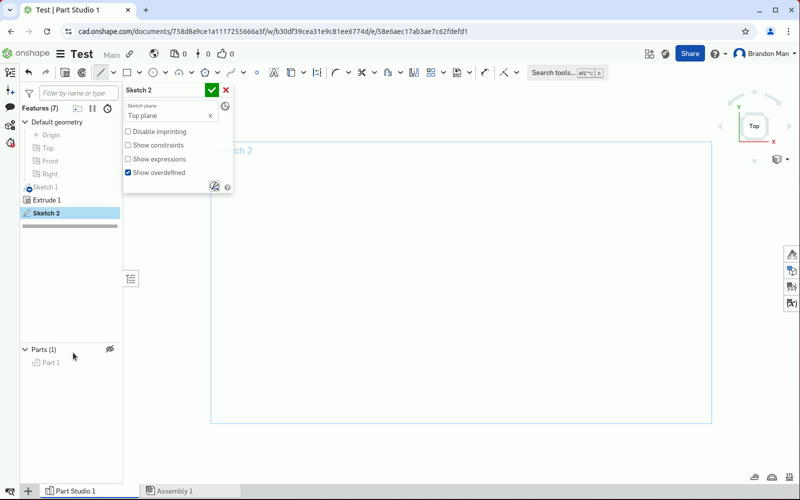
key_down(shift)
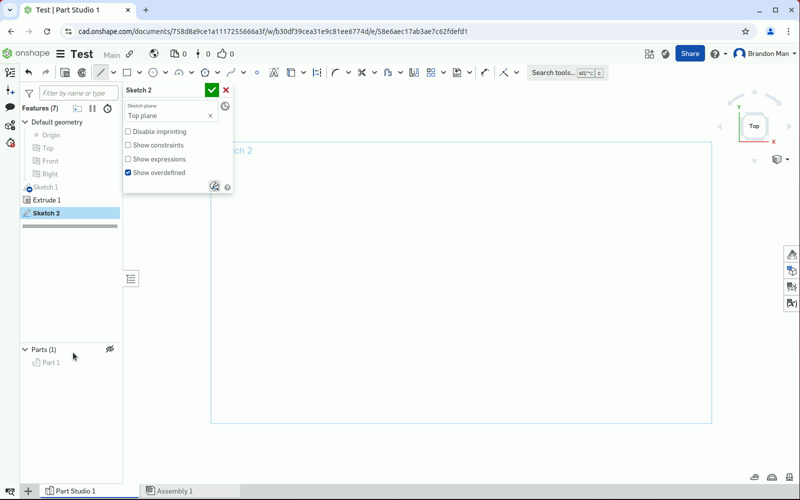
mouse_move(429, 376)
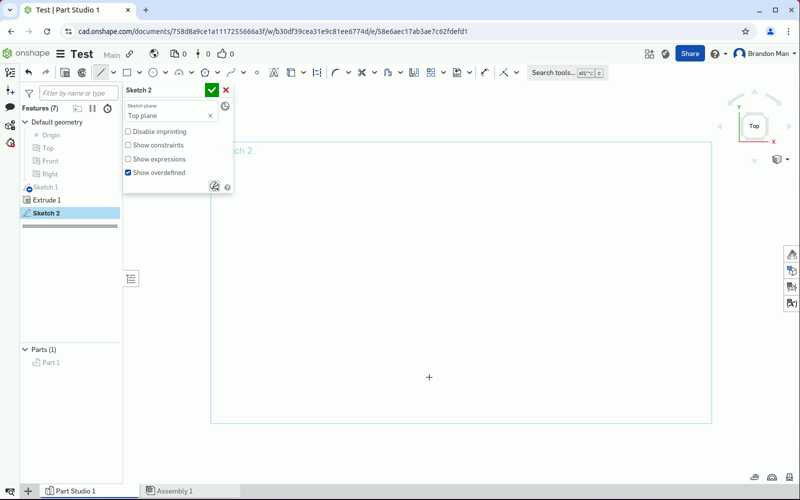
click(429, 376)
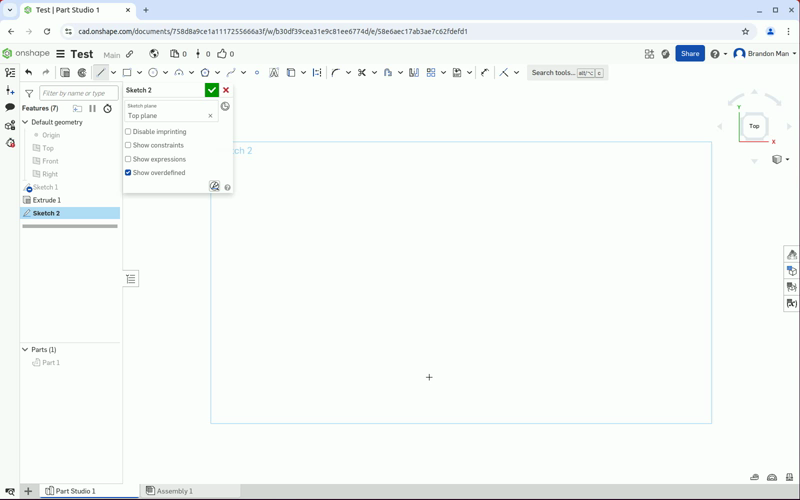
key_up(shift)
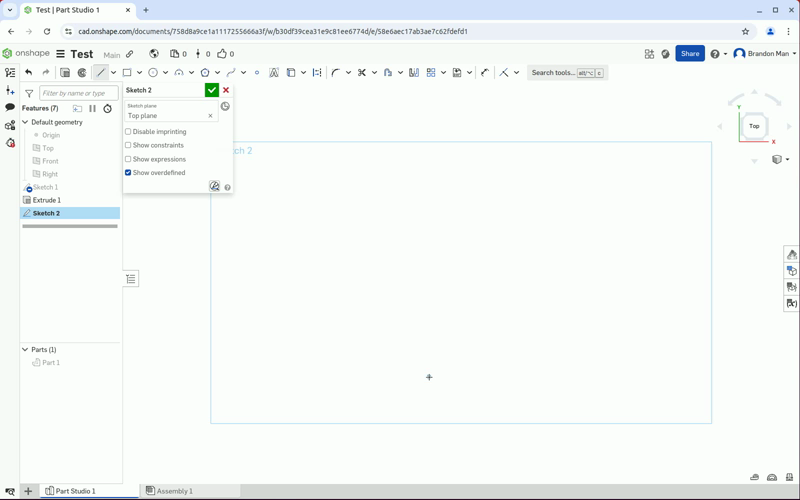
key_down(shift)
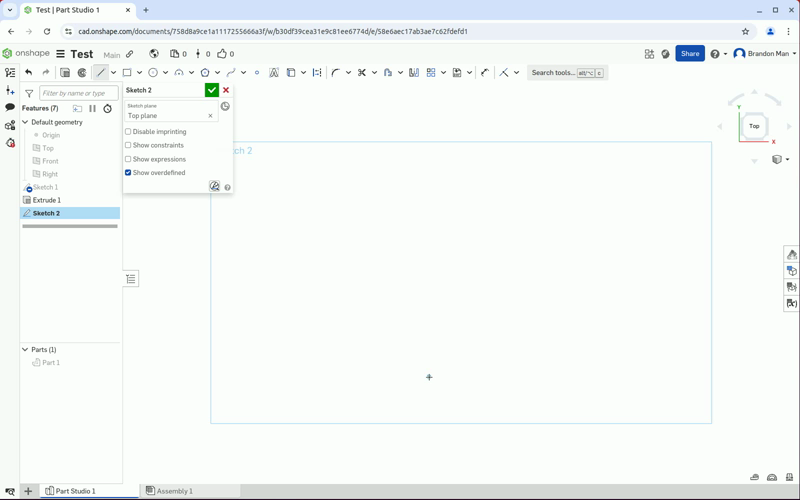
mouse_move(489, 376)
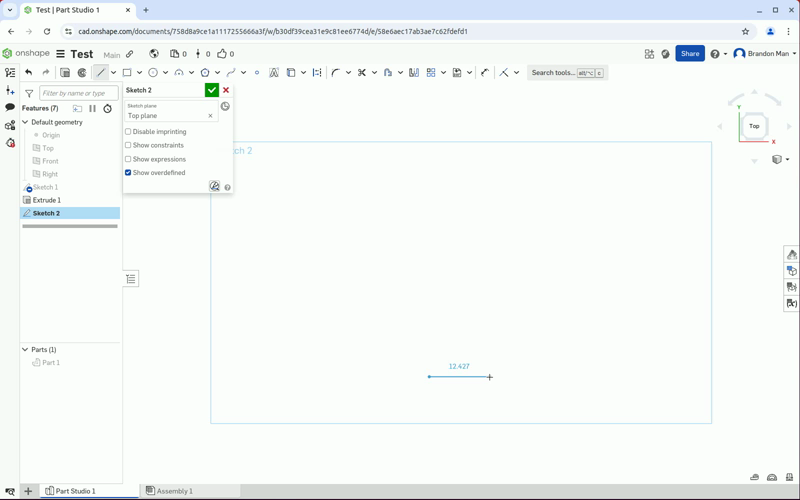
click(489, 376)
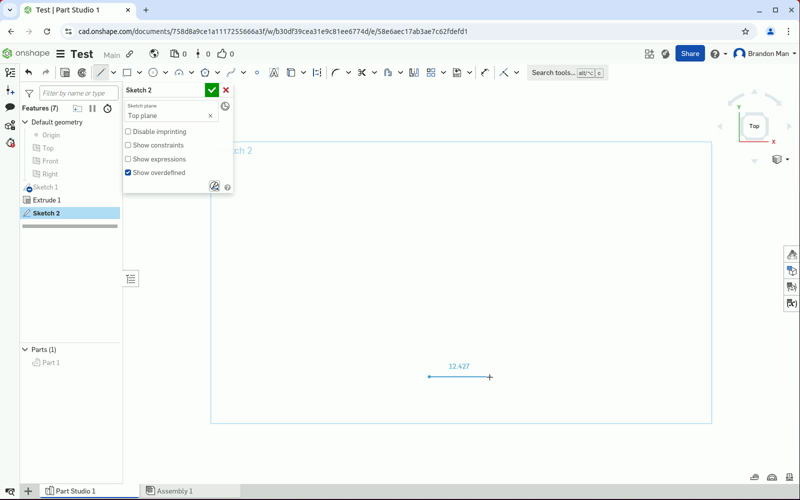
key_up(shift)
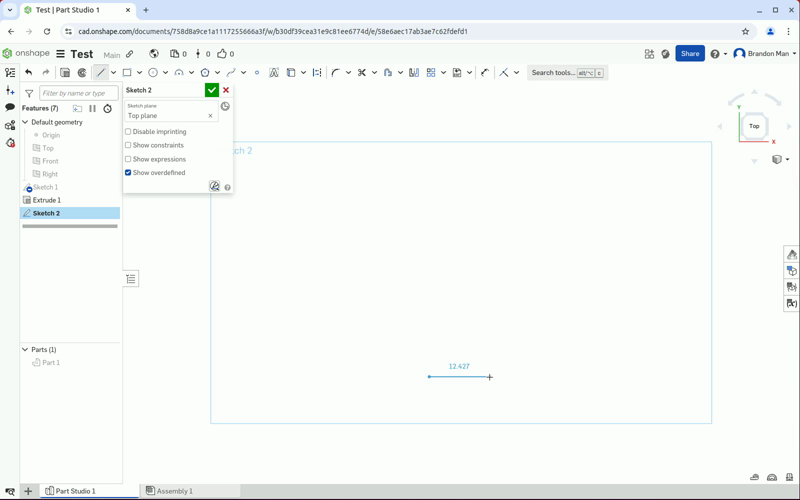
key_down(shift)
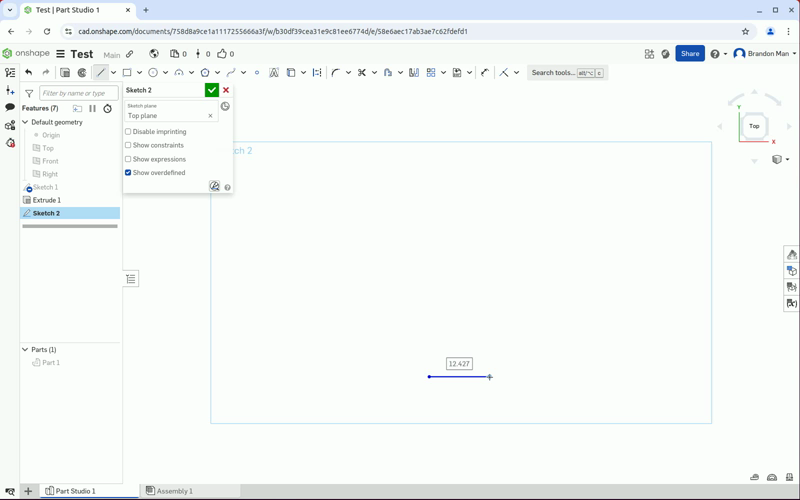
mouse_move(519, 376)
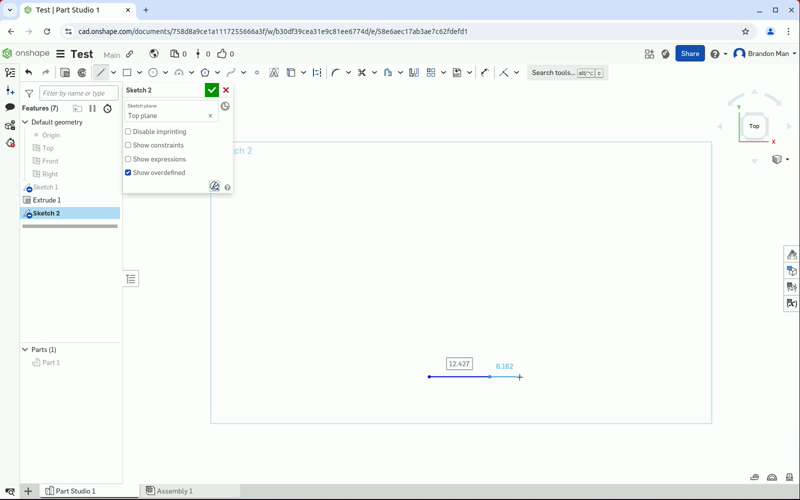
mouse_move(489, 337)
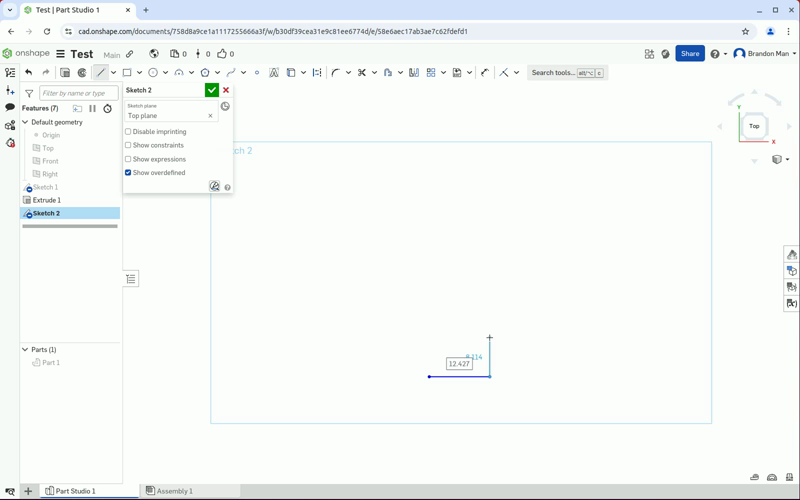
click(489, 337)
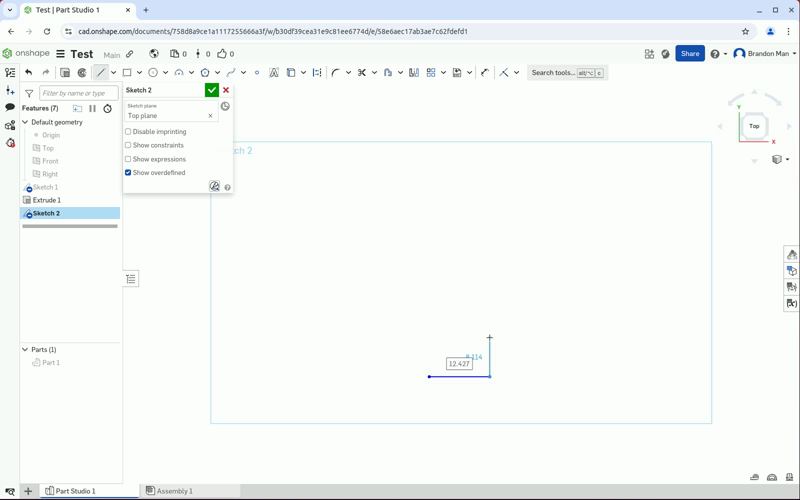
key_up(shift)
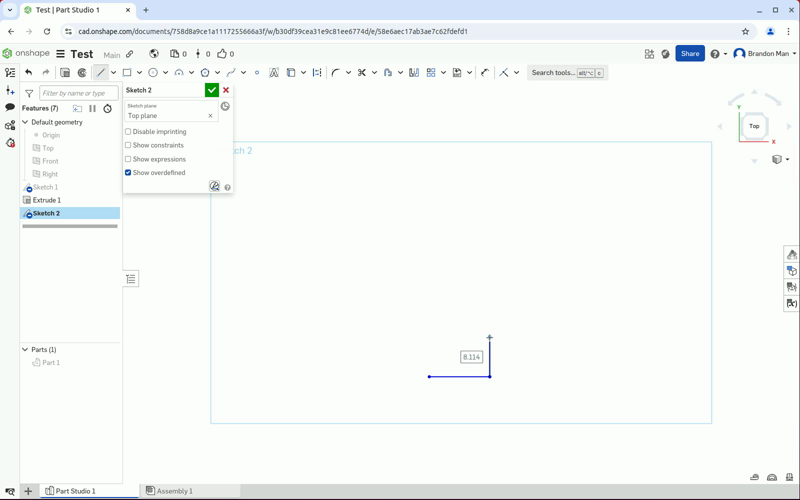
key_down(shift)
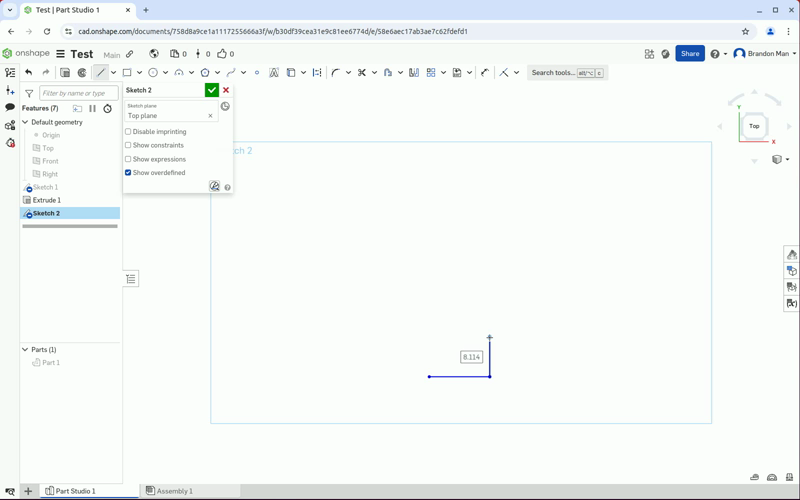
mouse_move(429, 337)
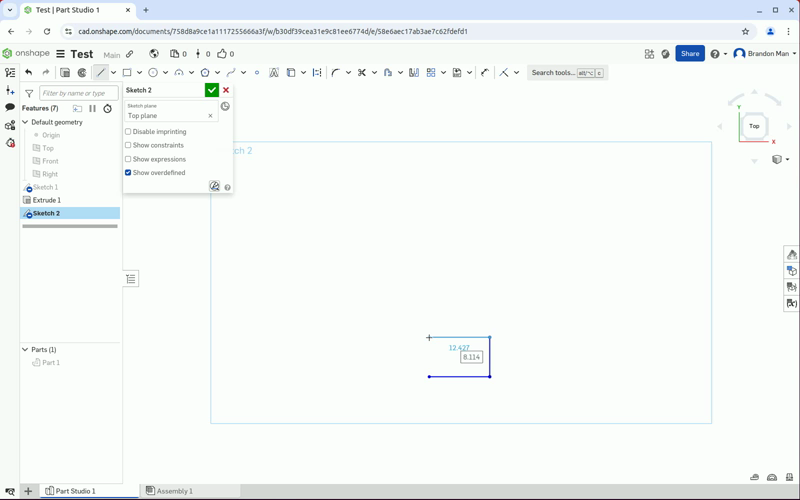
click(429, 337)
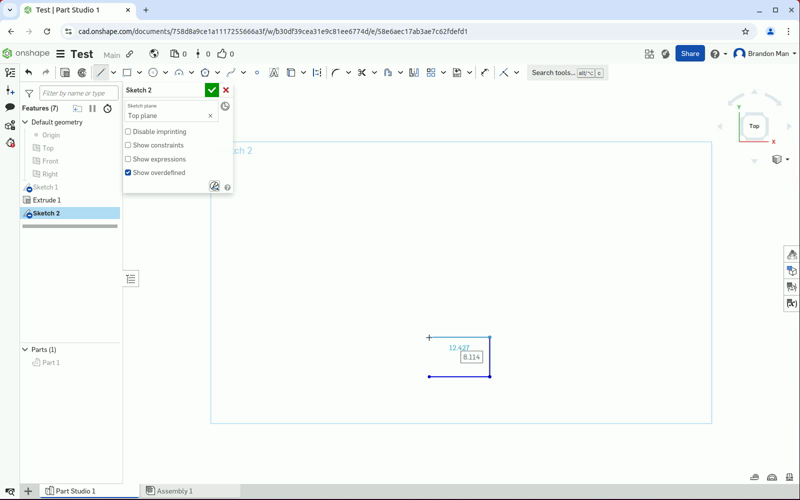
key_up(shift)
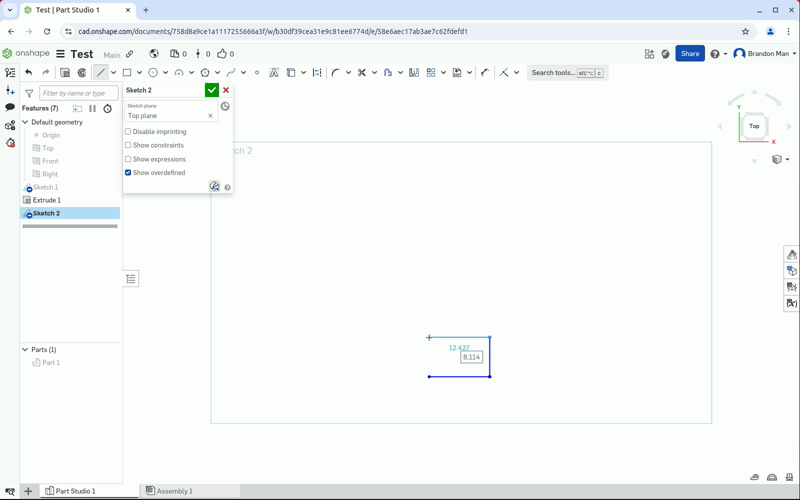
mouse_move(459, 337)
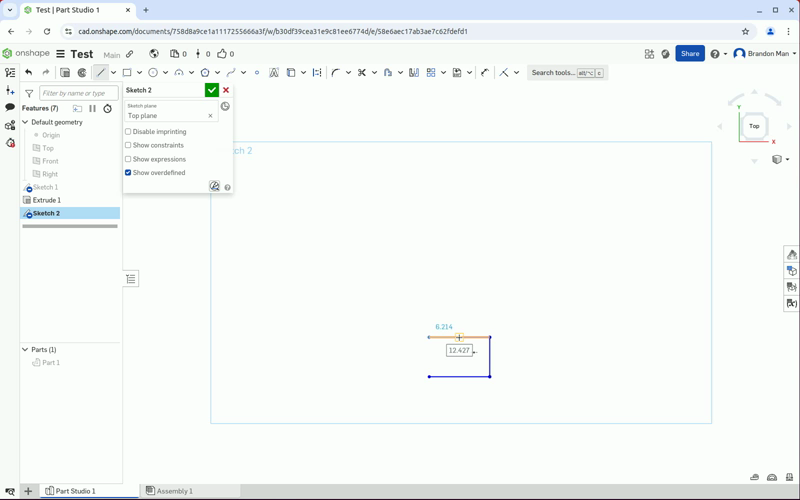
key_down(shift)
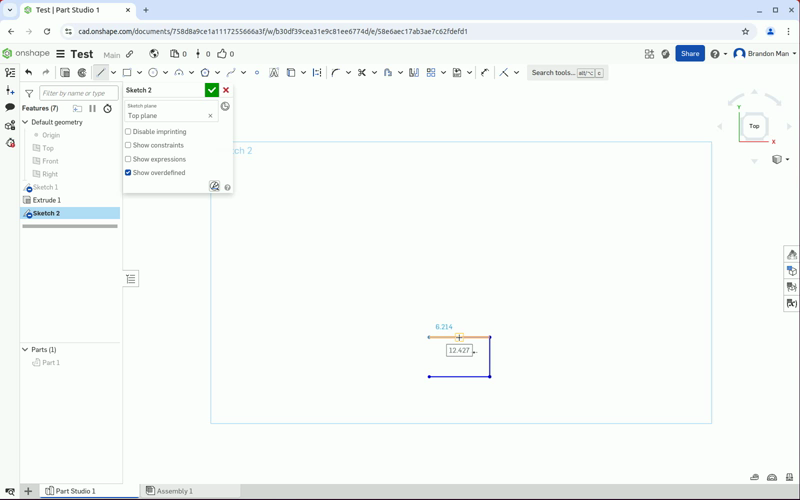
mouse_move(429, 376)
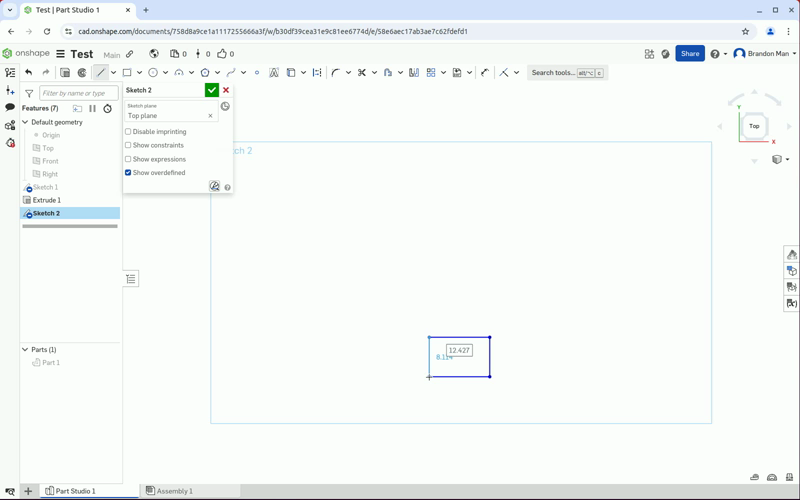
key_up(shift)
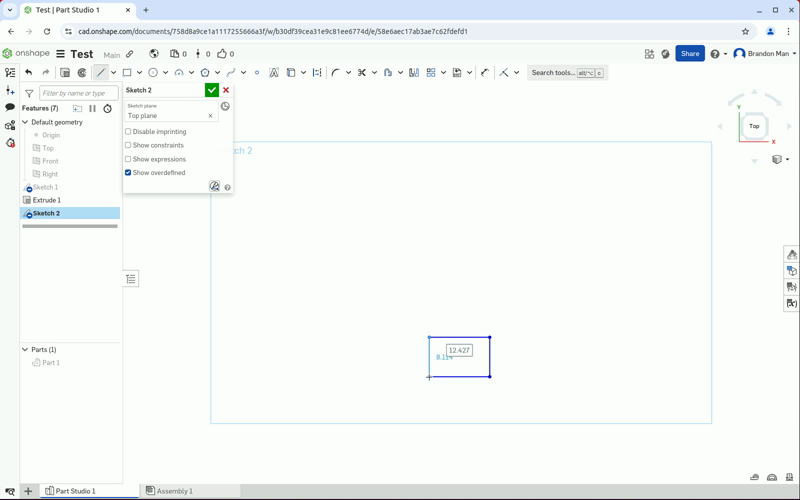
click(429, 376)
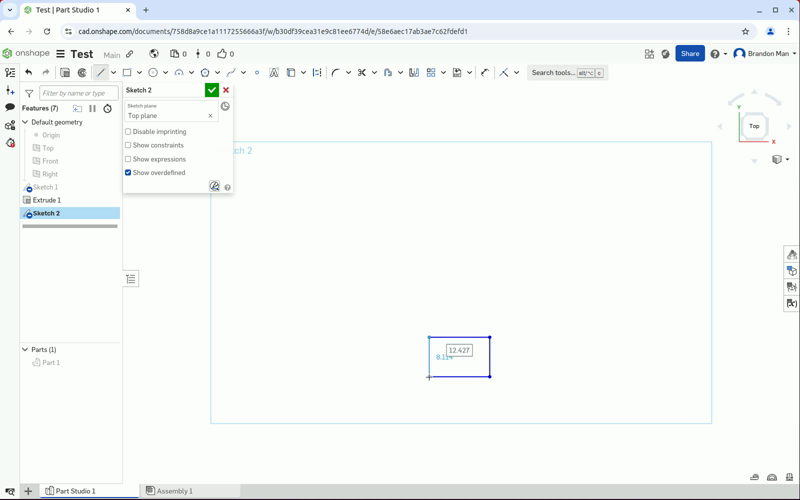
key(esc)
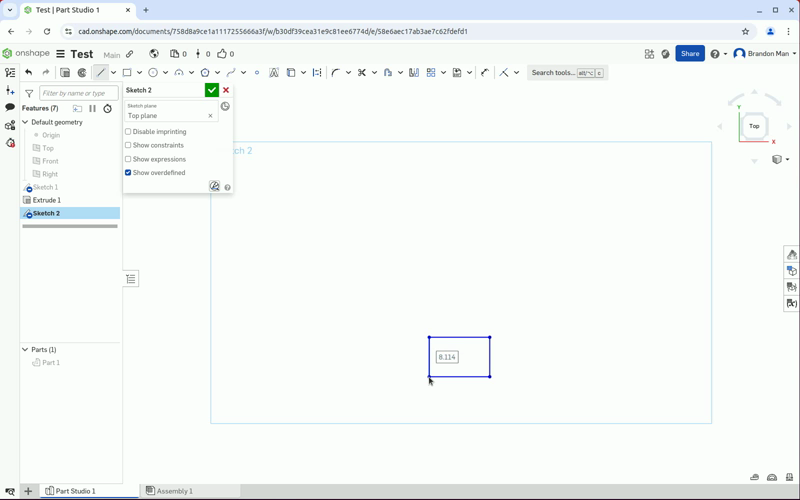
mouse_move(455, 355)
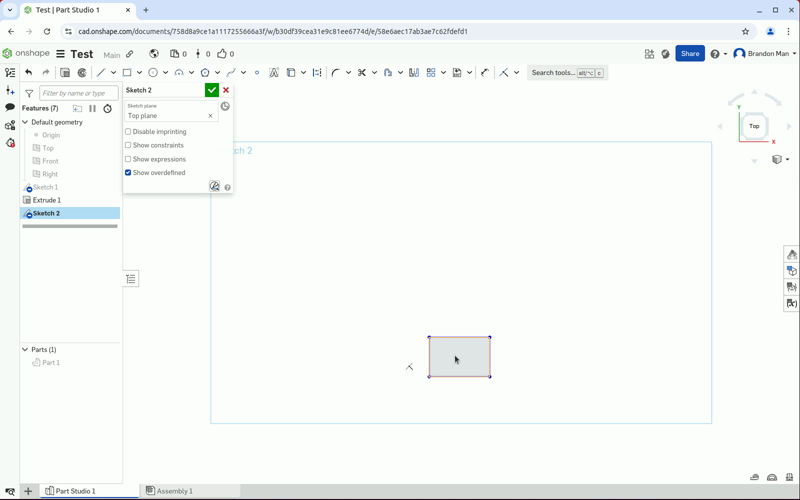
click(455, 355)
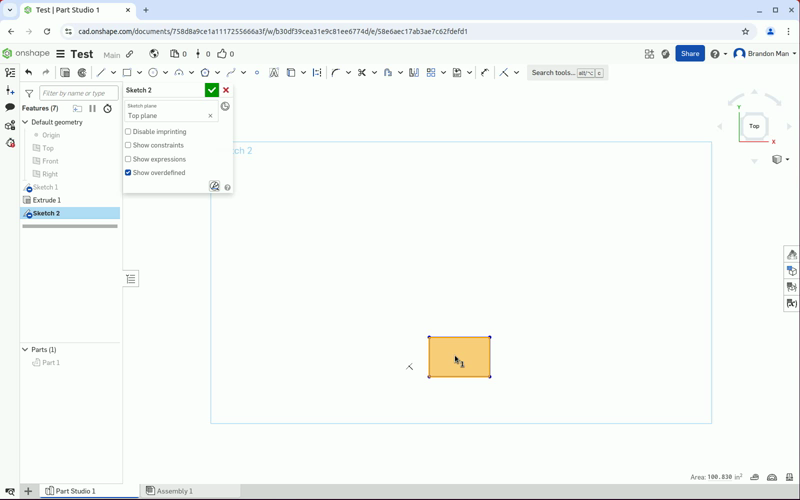
mouse_move(73, 352)
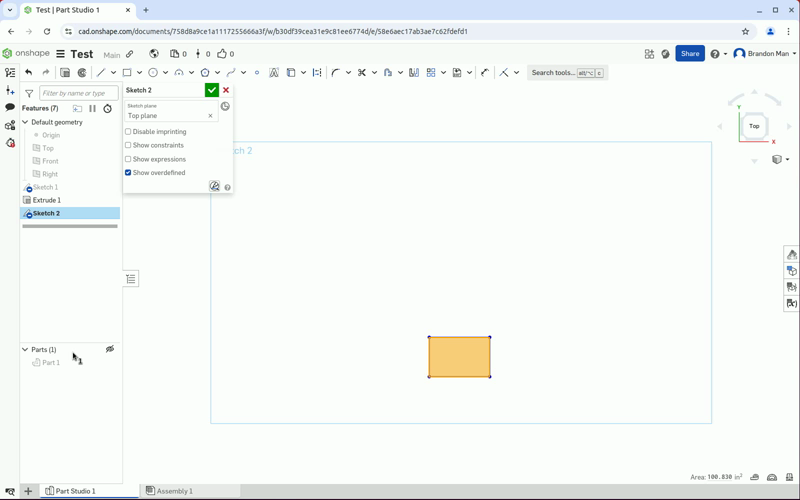
key(shift+y)
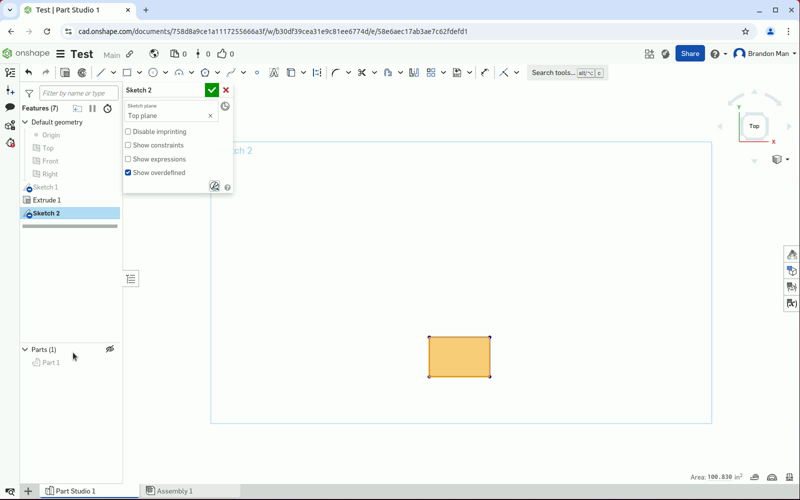
key(shift+e)
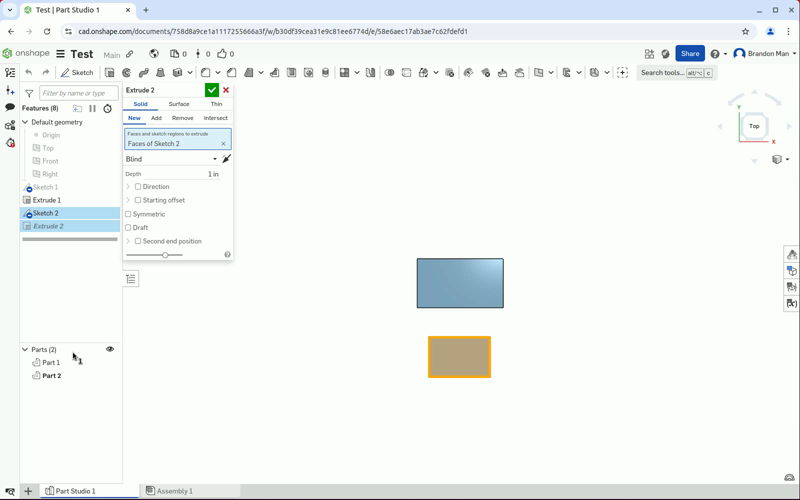
mouse_move(143, 106)
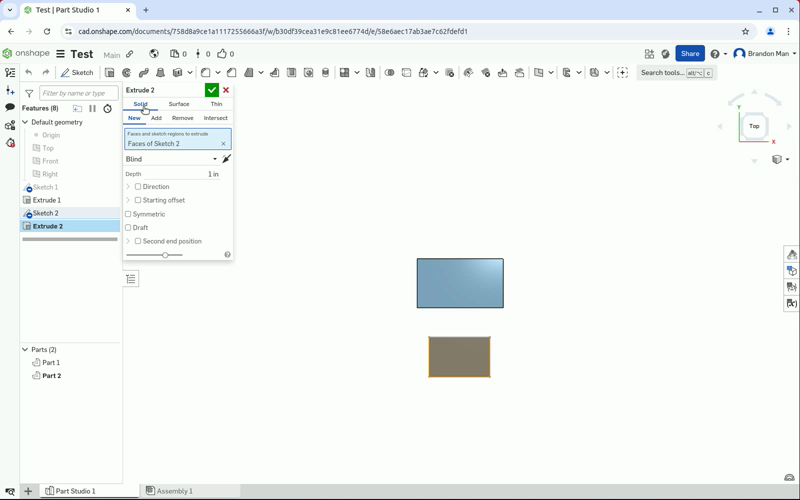
click(143, 106)
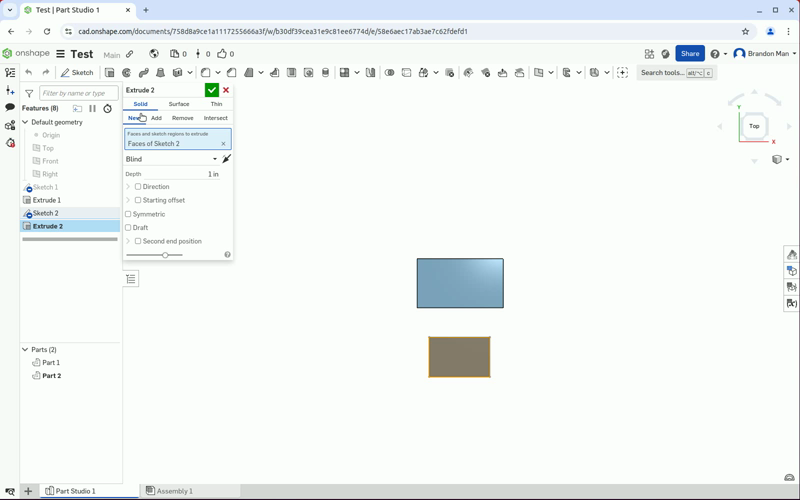
mouse_move(137, 120)
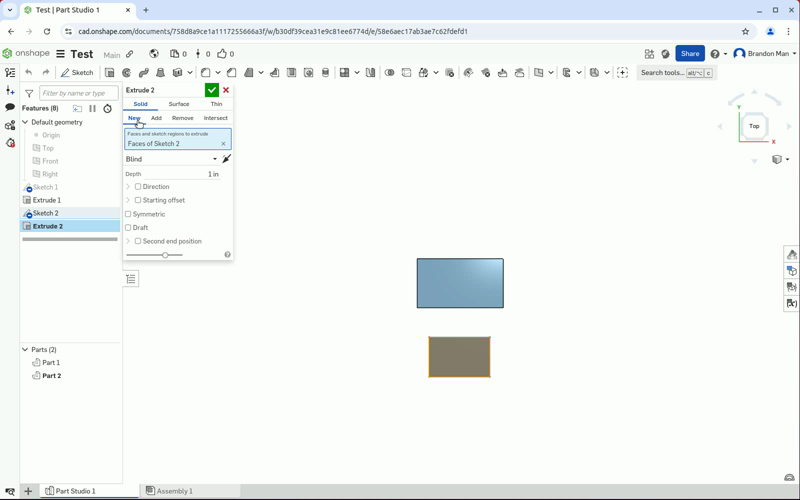
click(137, 120)
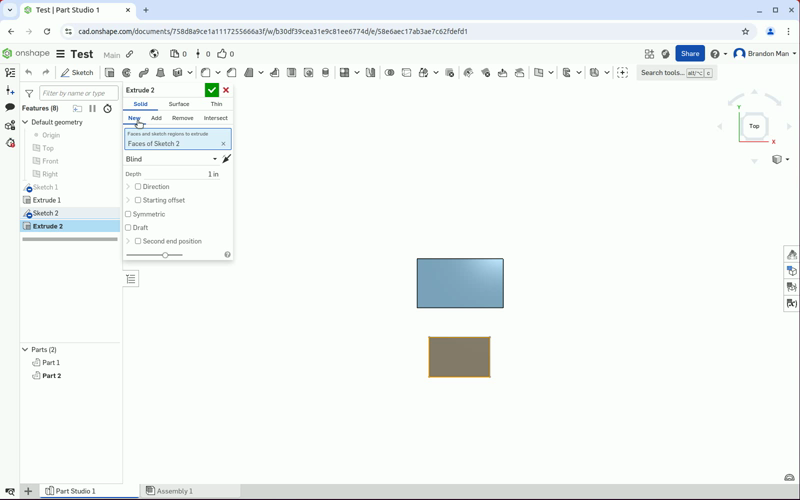
key(tab, 4)
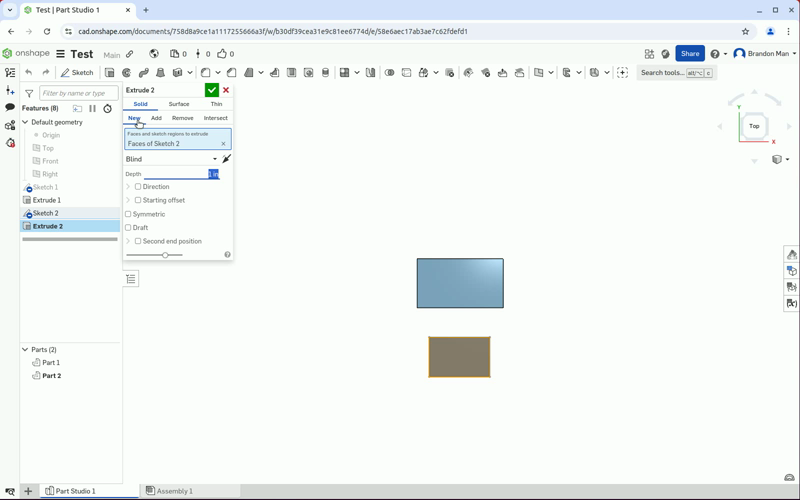
text(5.536)
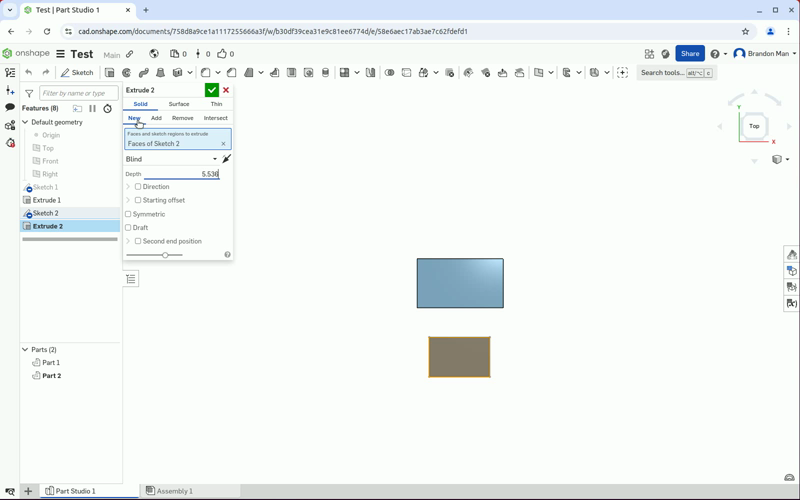
key(enter)
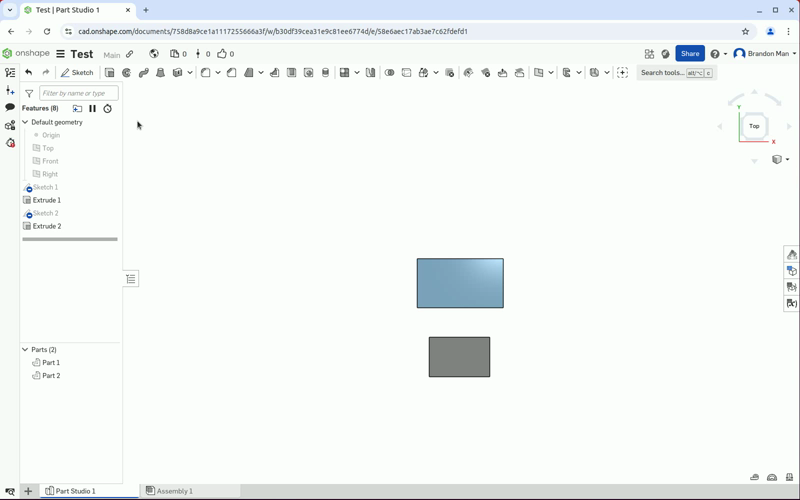
key(shift+h)
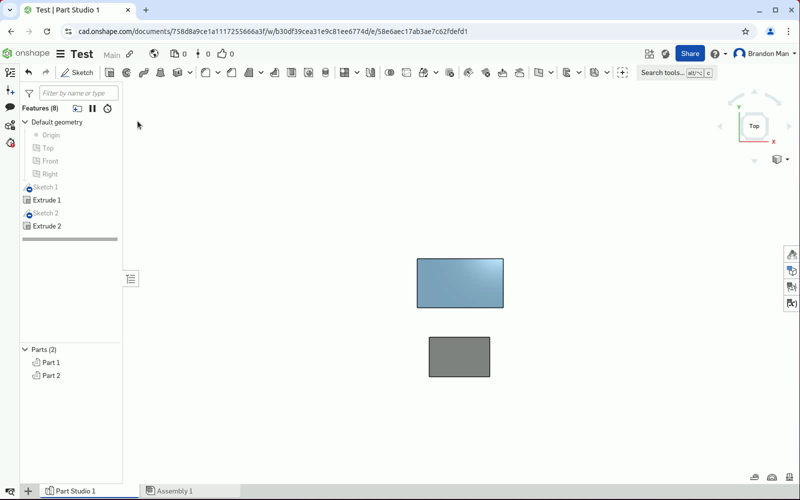
key(shift+h)
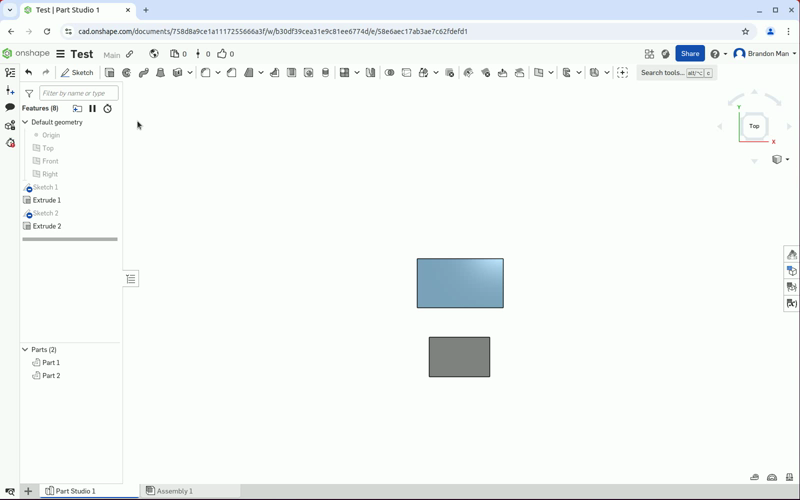
mouse_move(73, 189)
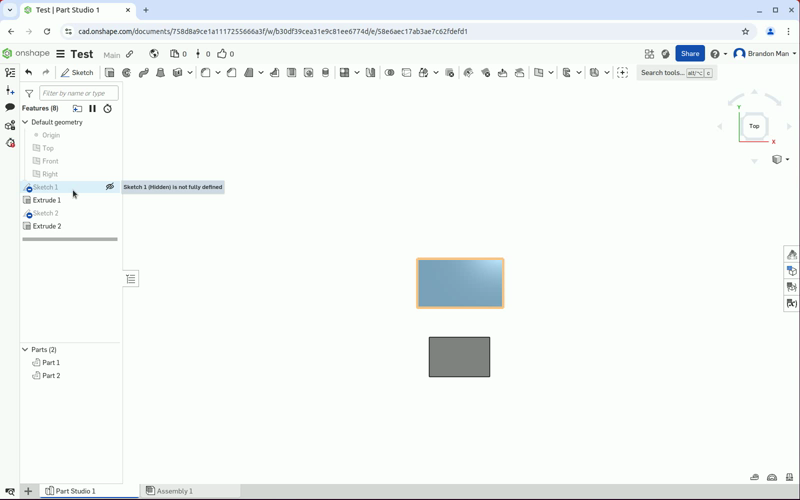
click(73, 189)
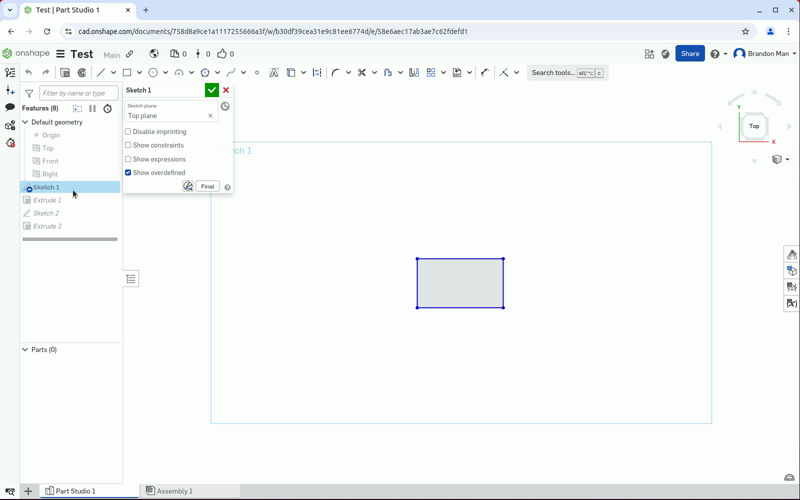
mouse_move(229, 92)
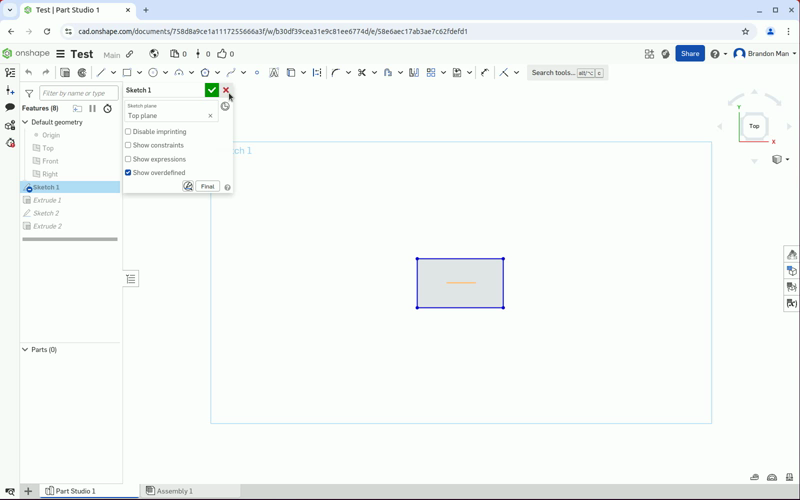
click(229, 92)
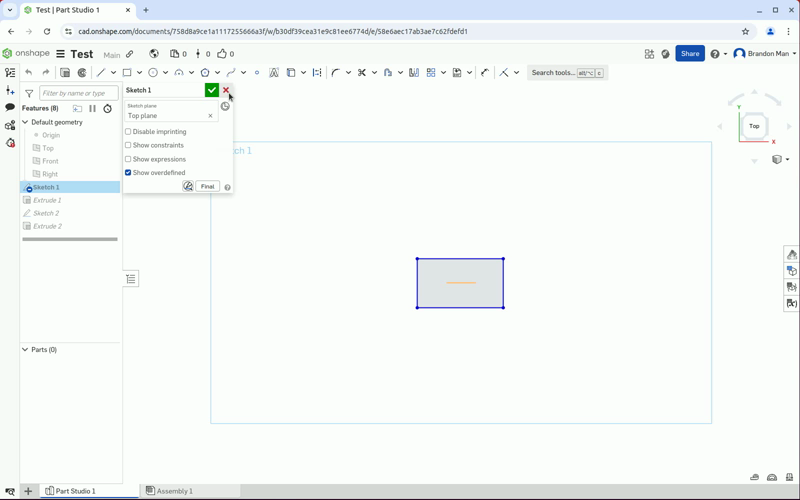
key(shift+s)
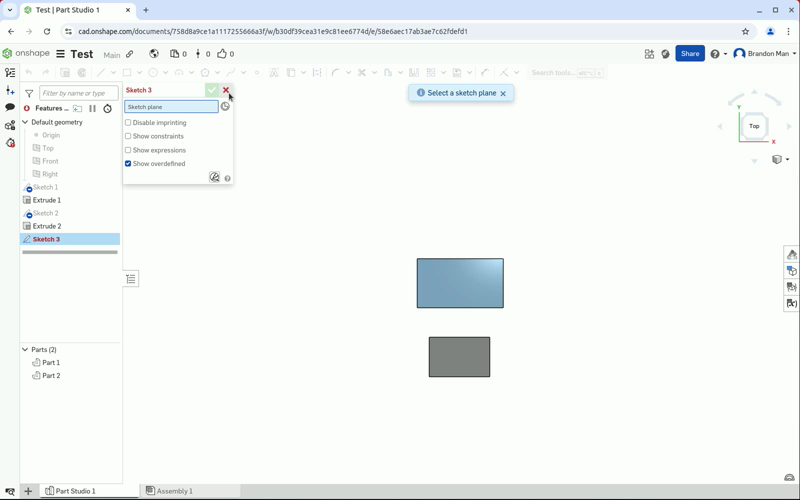
mouse_move(73, 150)
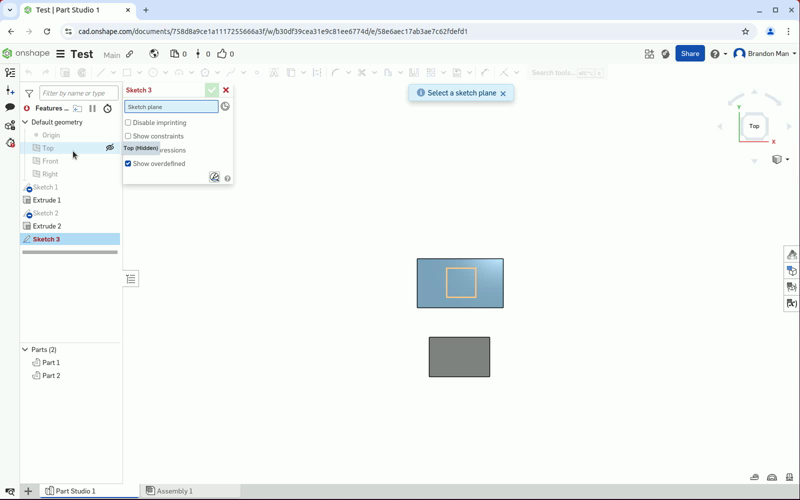
click(73, 150)
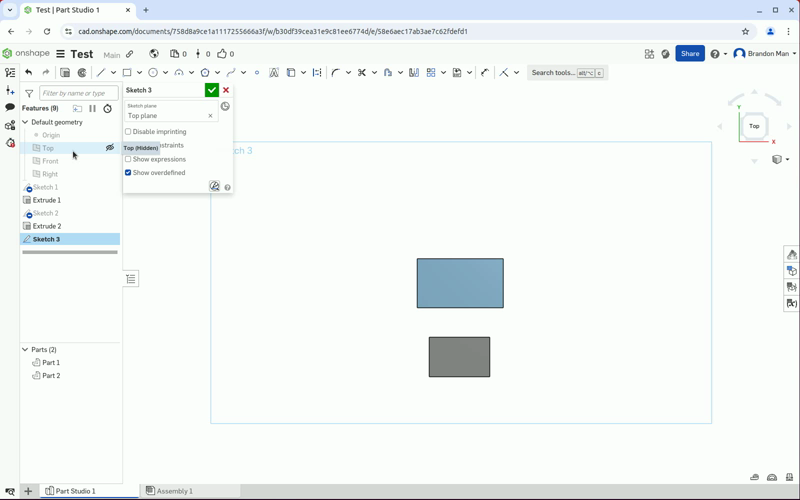
mouse_move(73, 352)
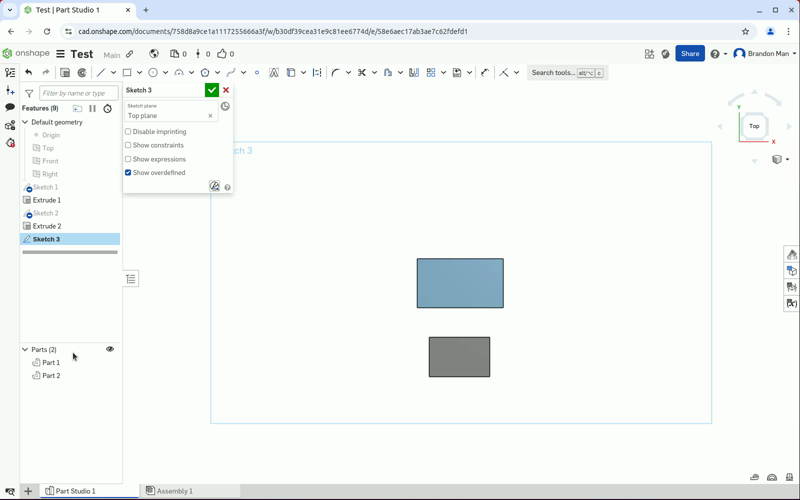
key(y)
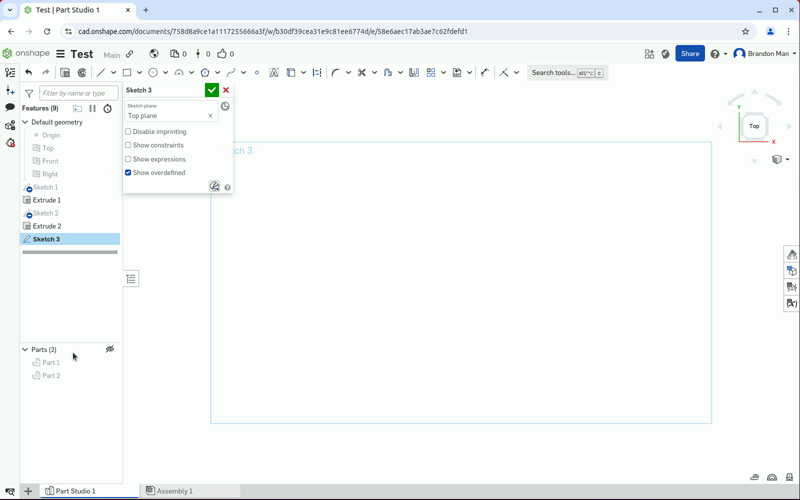
key(l)
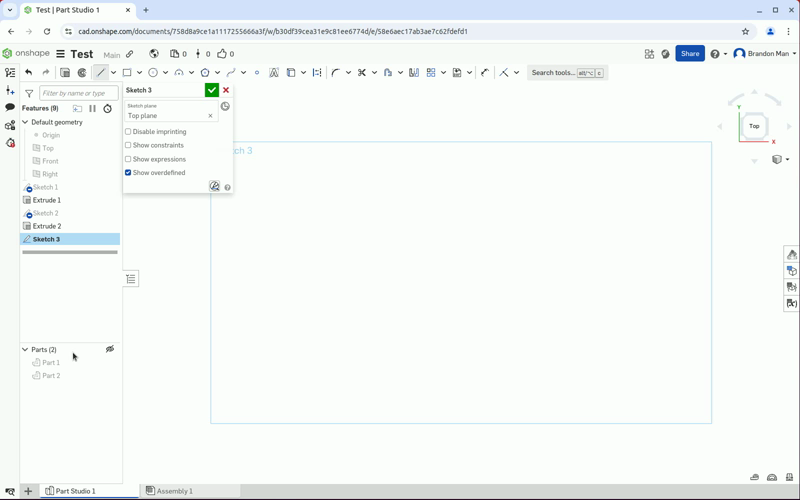
key_down(shift)
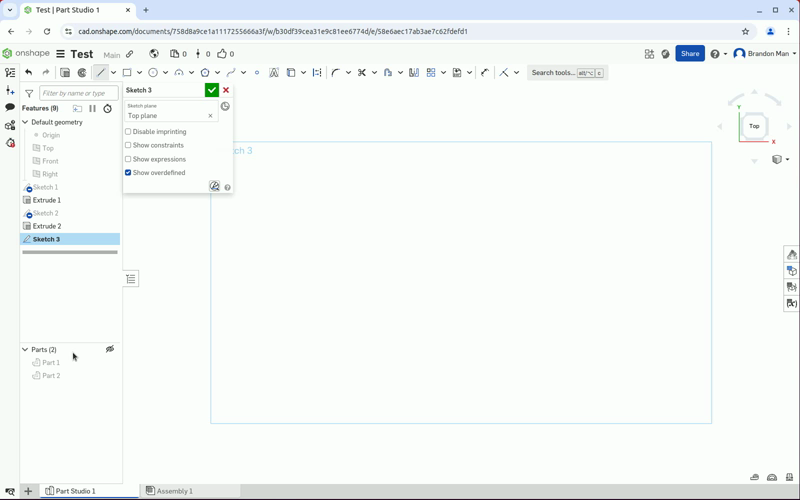
mouse_move(409, 231)
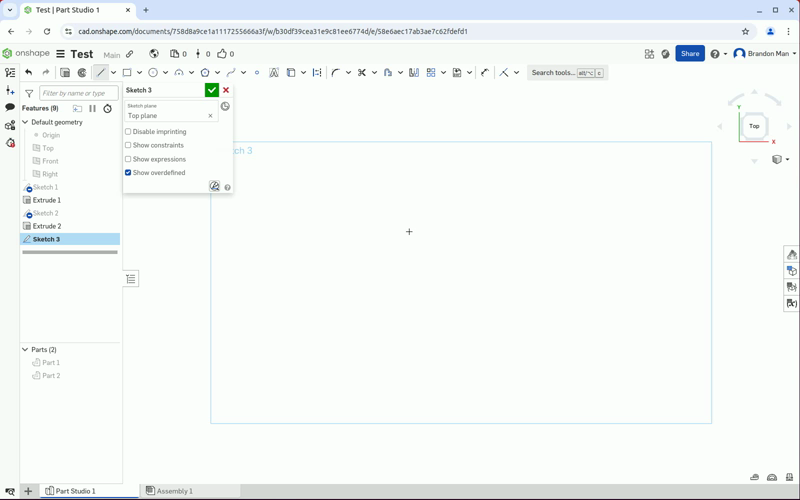
click(409, 231)
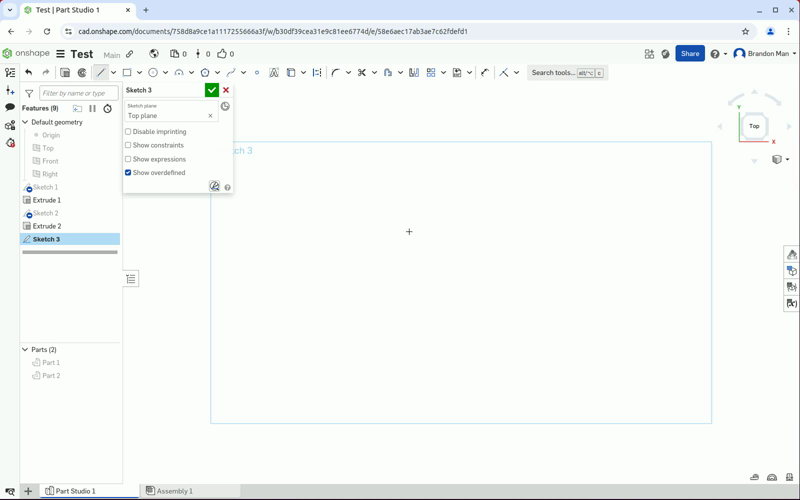
key_up(shift)
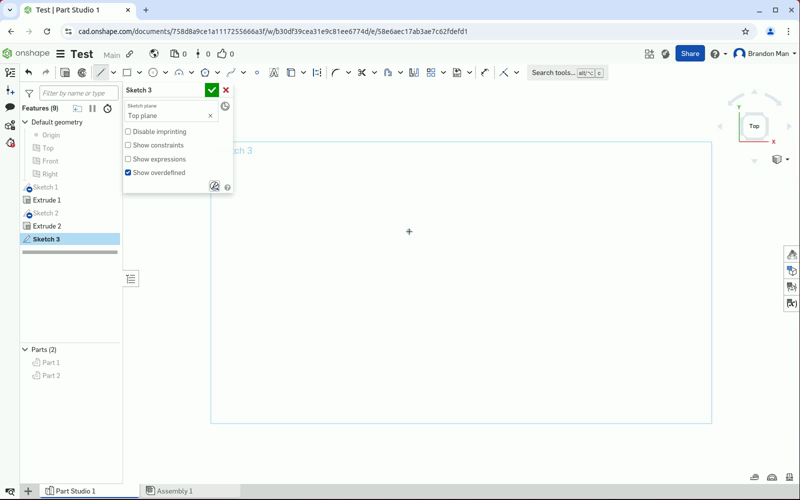
key_down(shift)
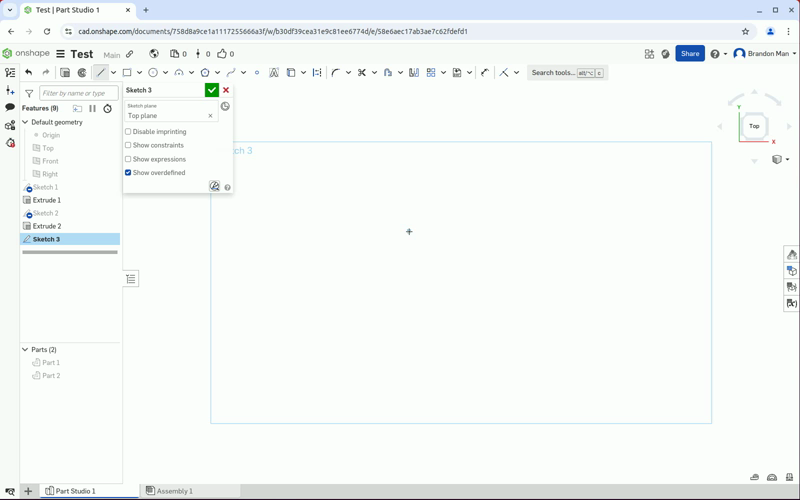
mouse_move(484, 231)
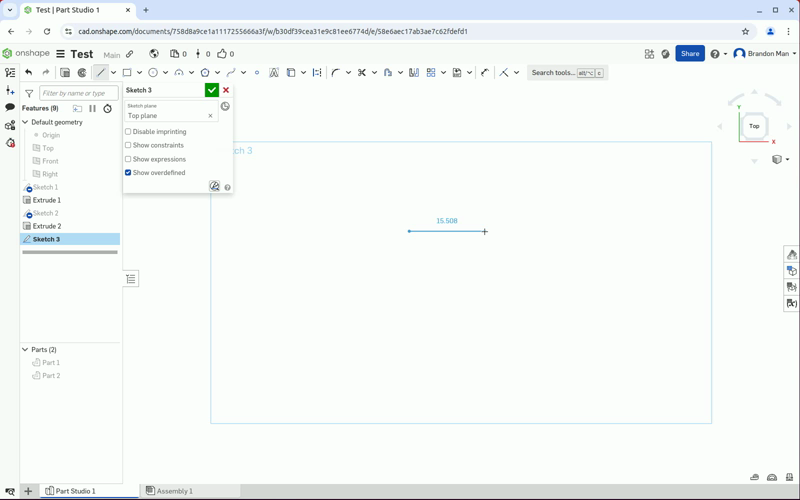
click(484, 231)
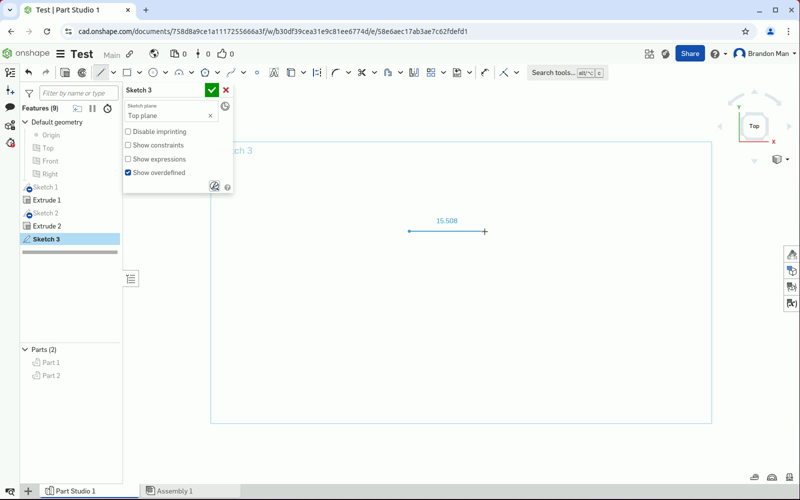
key_up(shift)
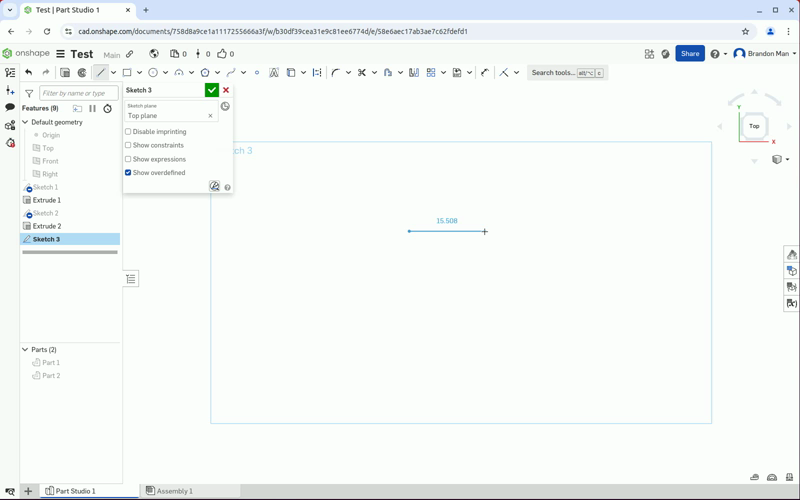
key_down(shift)
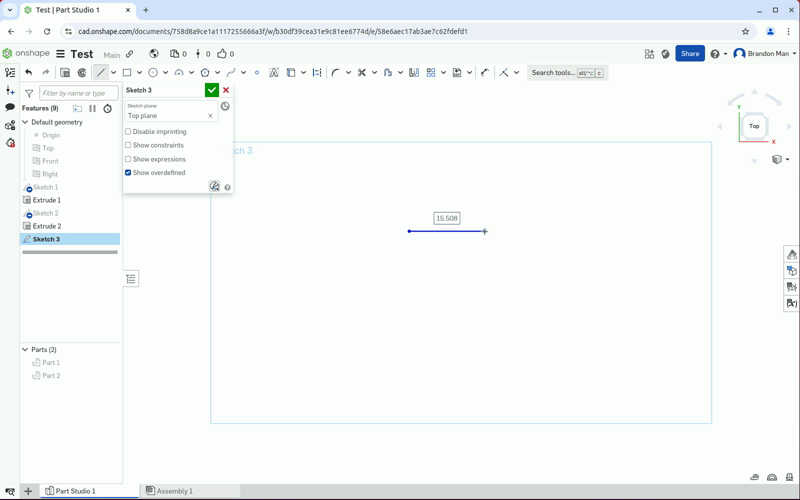
mouse_move(514, 231)
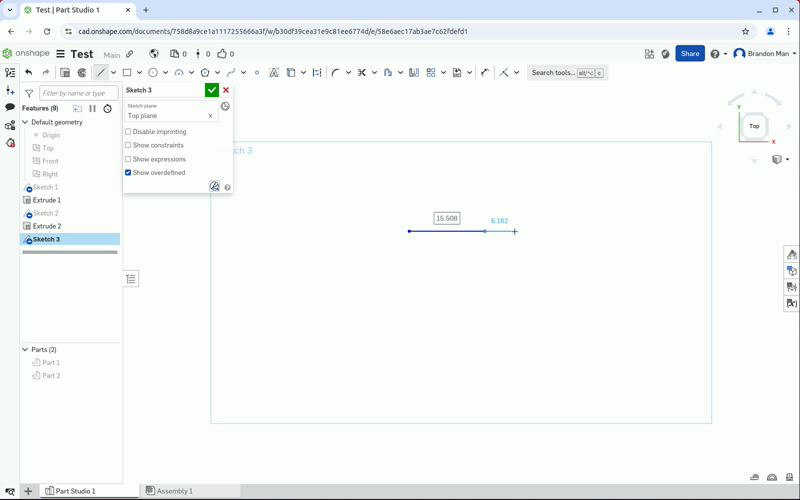
mouse_move(484, 173)
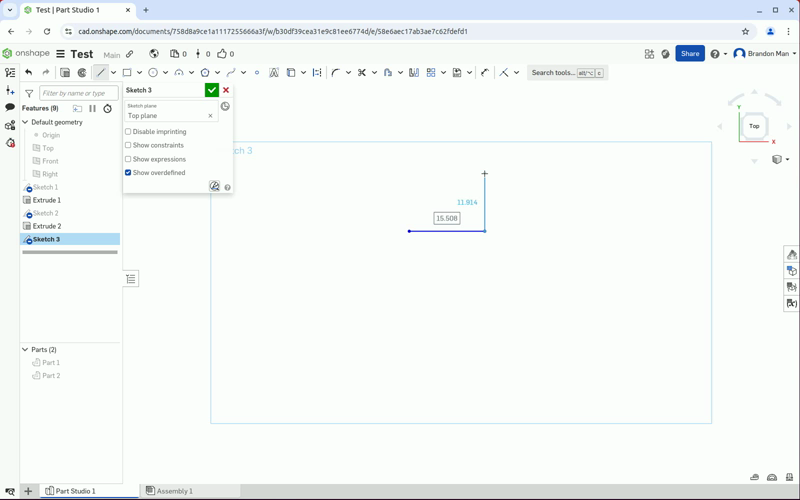
click(484, 173)
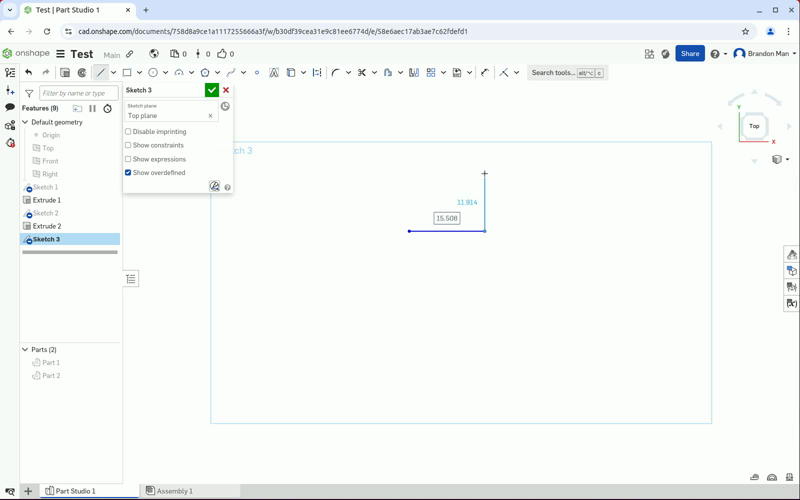
key_up(shift)
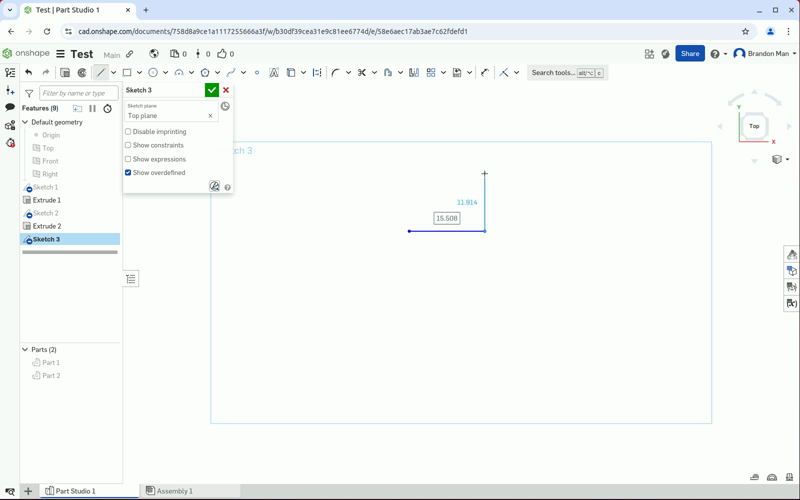
key_down(shift)
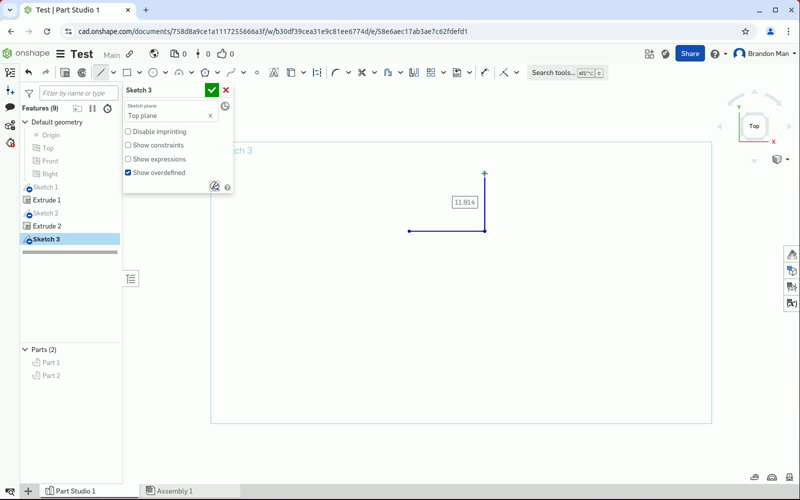
mouse_move(409, 173)
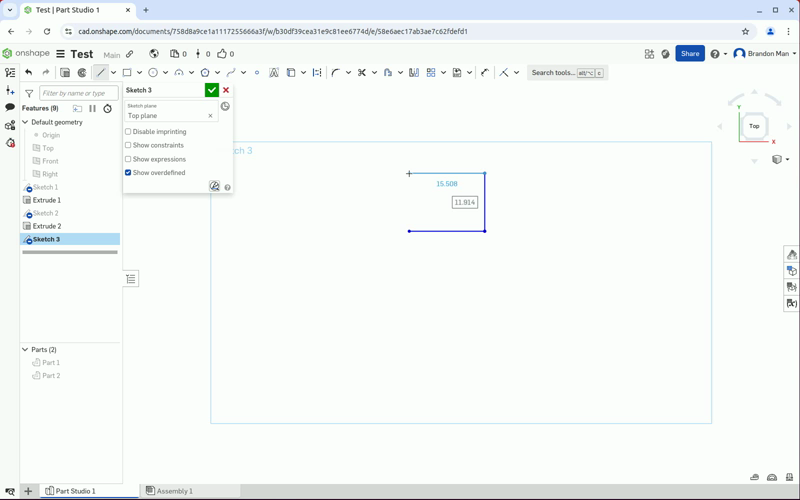
click(409, 173)
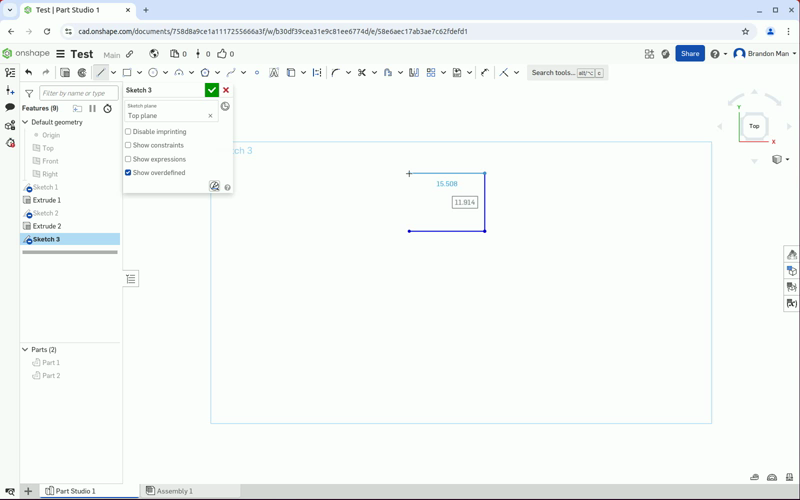
key_up(shift)
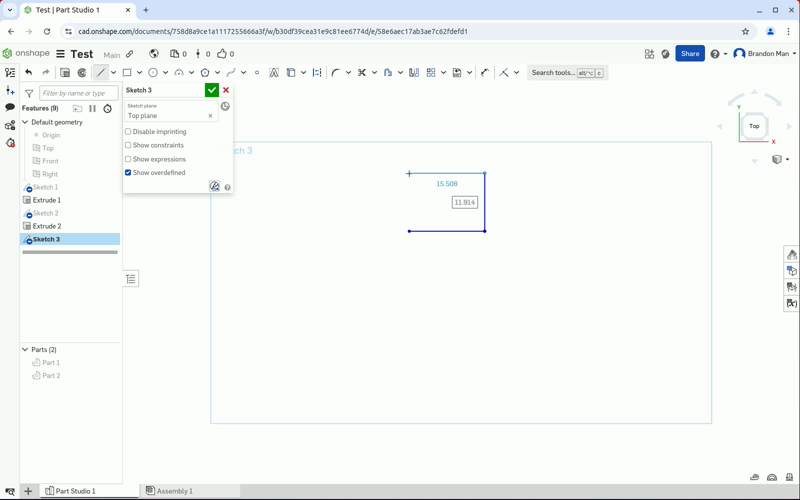
mouse_move(439, 173)
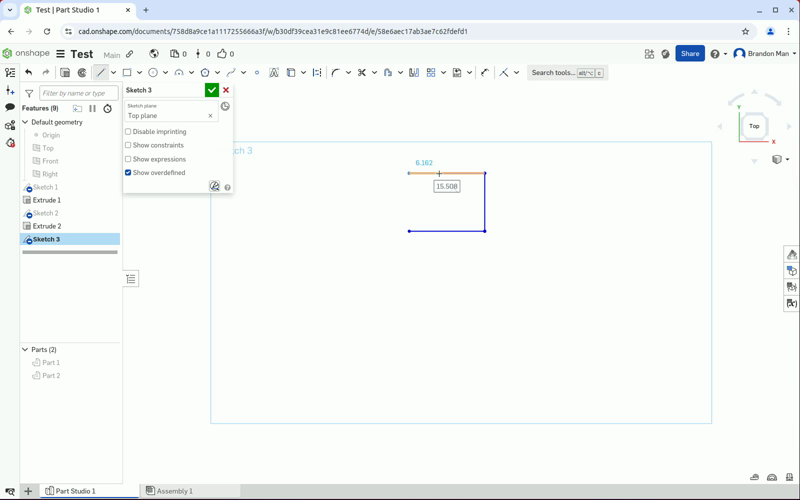
key_down(shift)
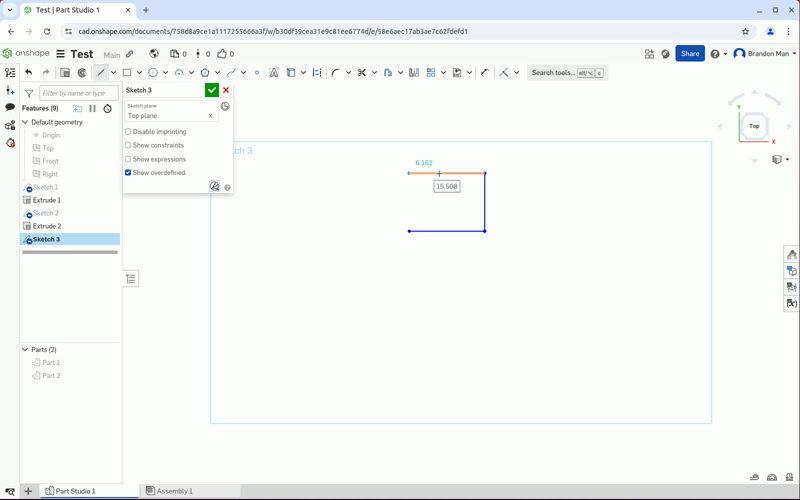
mouse_move(409, 231)
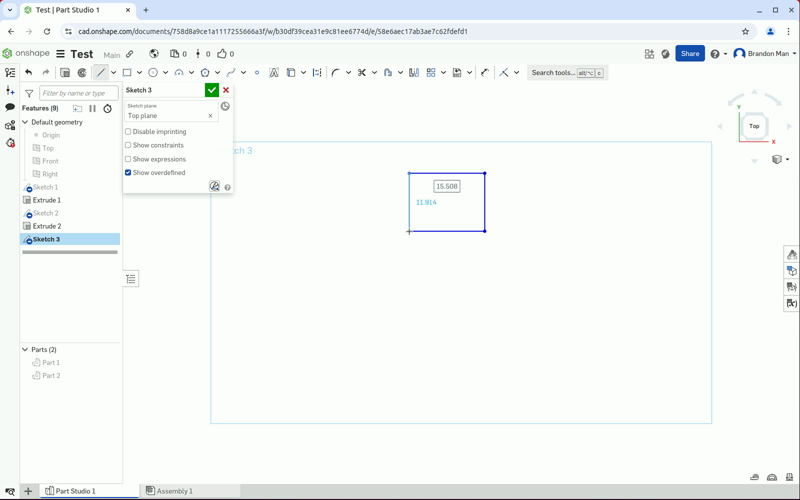
key_up(shift)
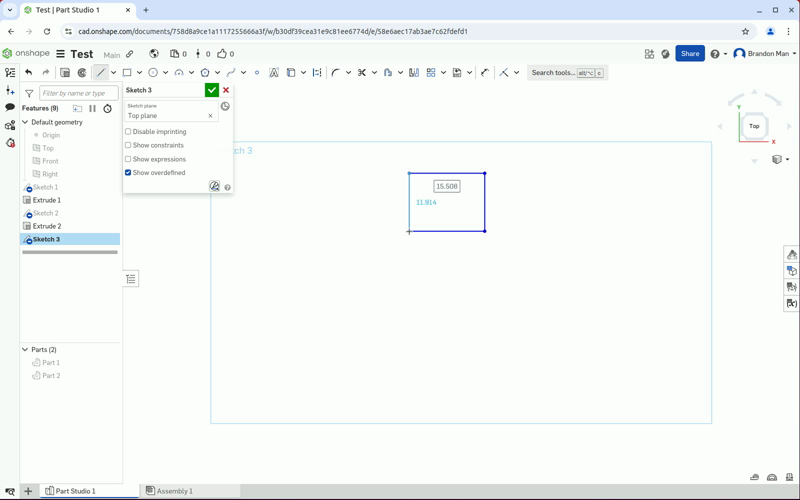
click(409, 231)
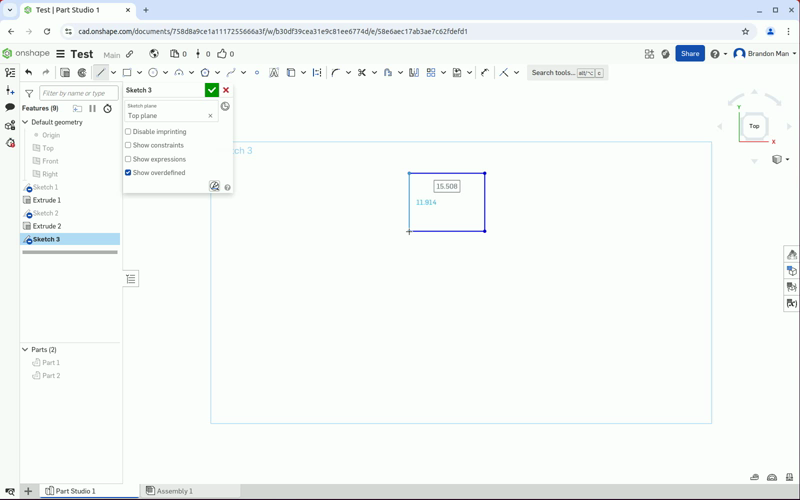
key(esc)
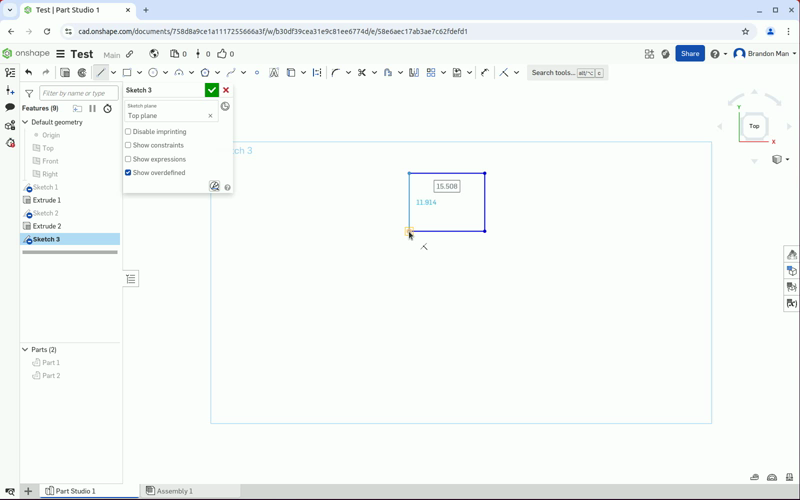
mouse_move(458, 210)
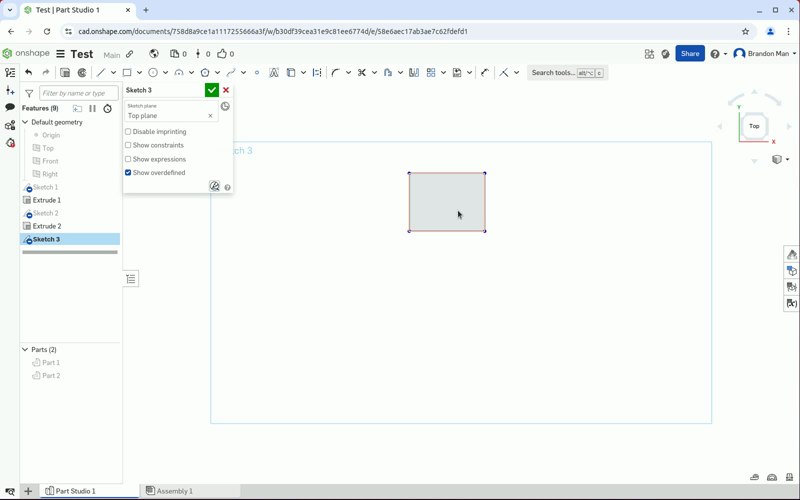
click(458, 210)
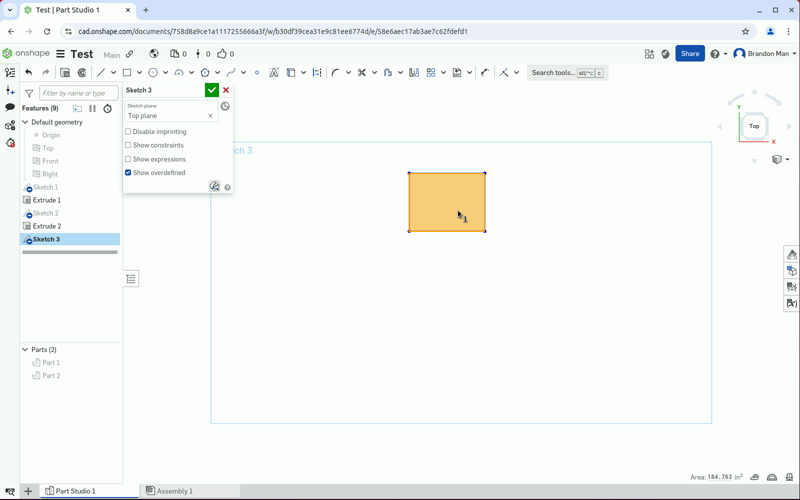
mouse_move(73, 352)
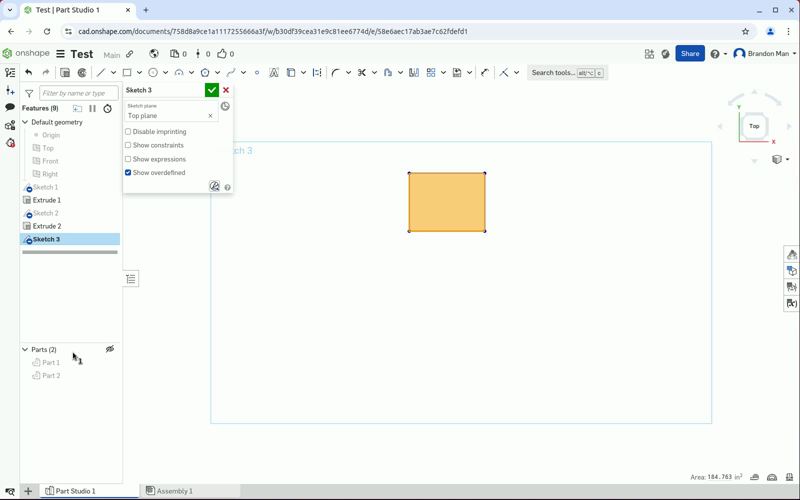
key(shift+y)
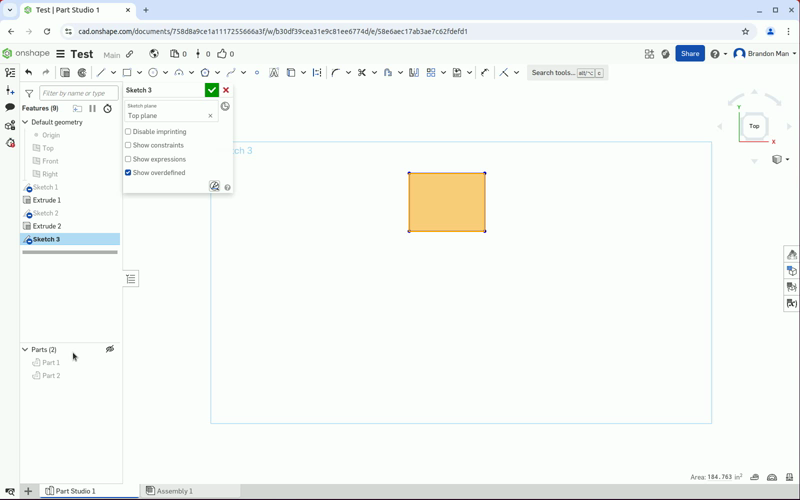
key(shift+e)
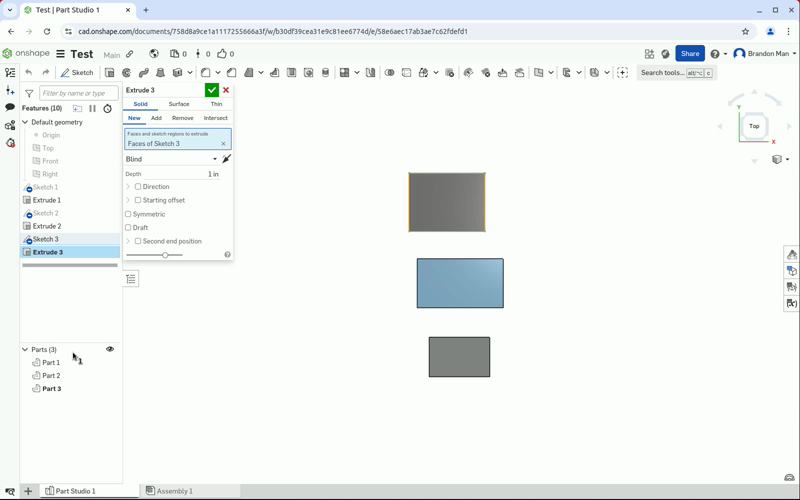
mouse_move(143, 106)
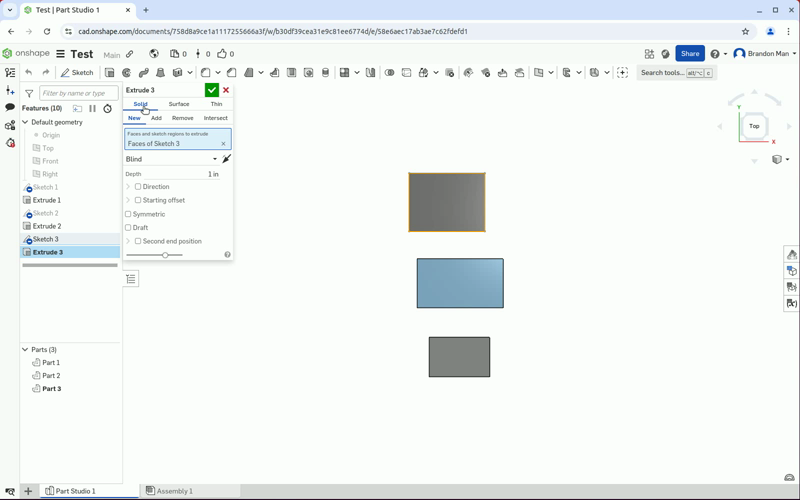
click(143, 106)
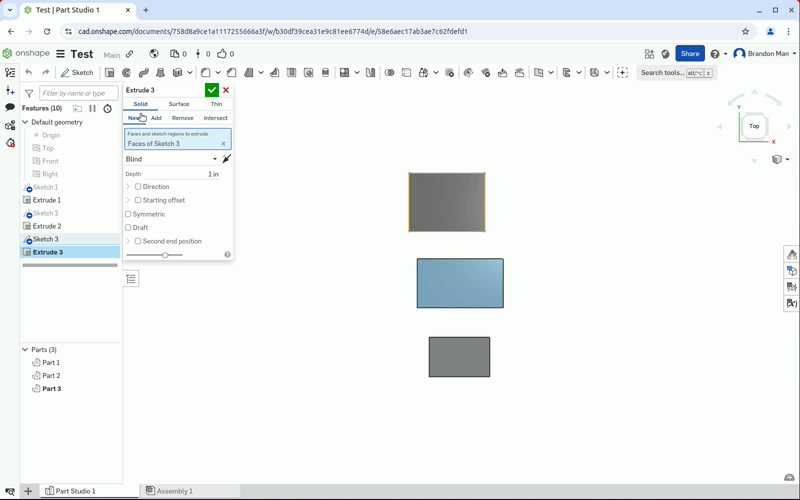
mouse_move(137, 120)
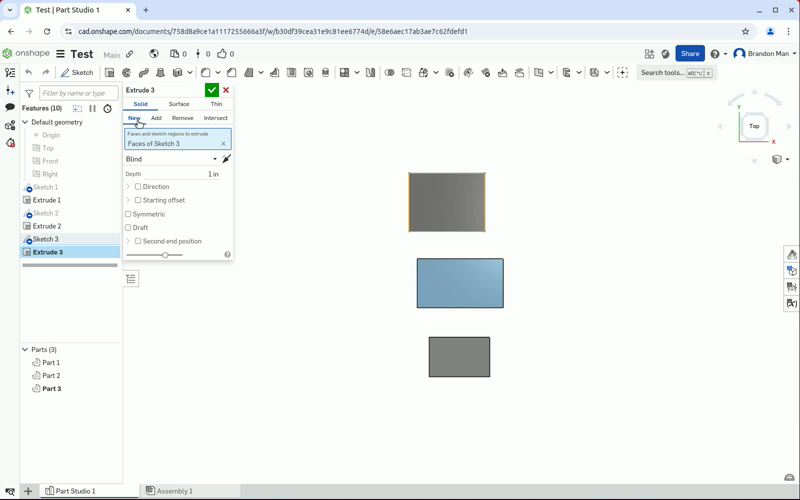
click(137, 120)
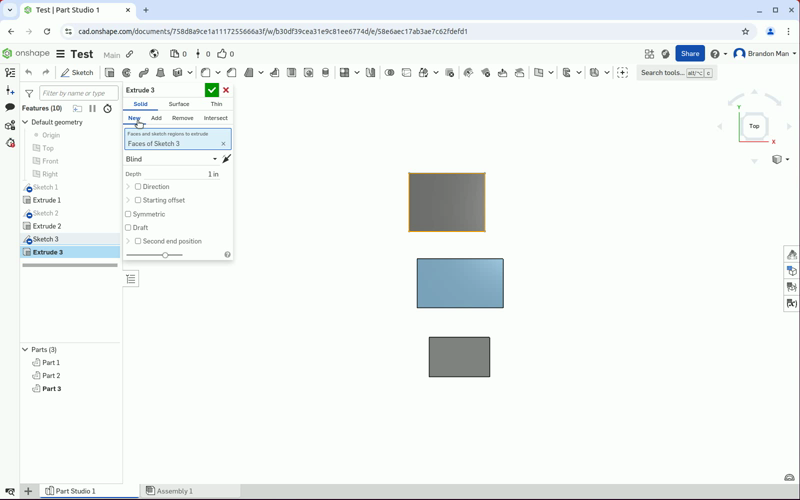
key(tab, 4)
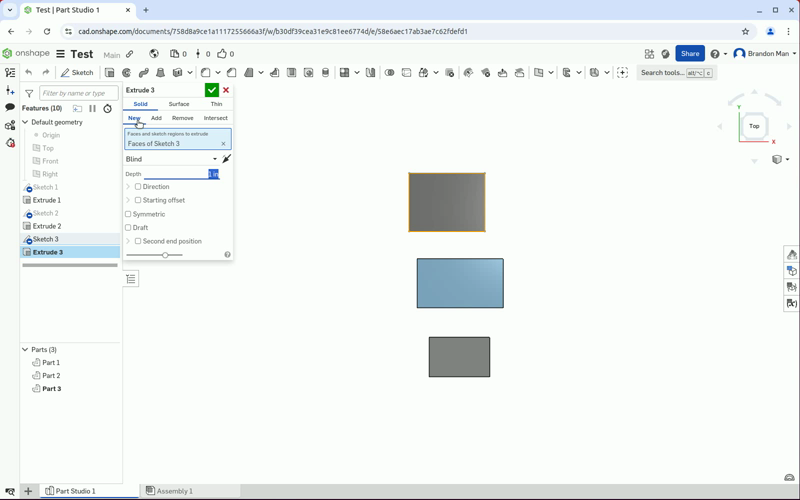
text(6.981)
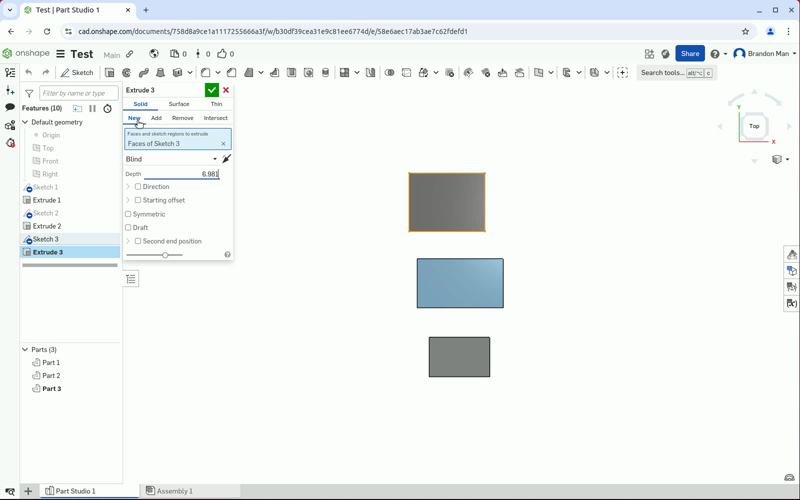
key(enter)
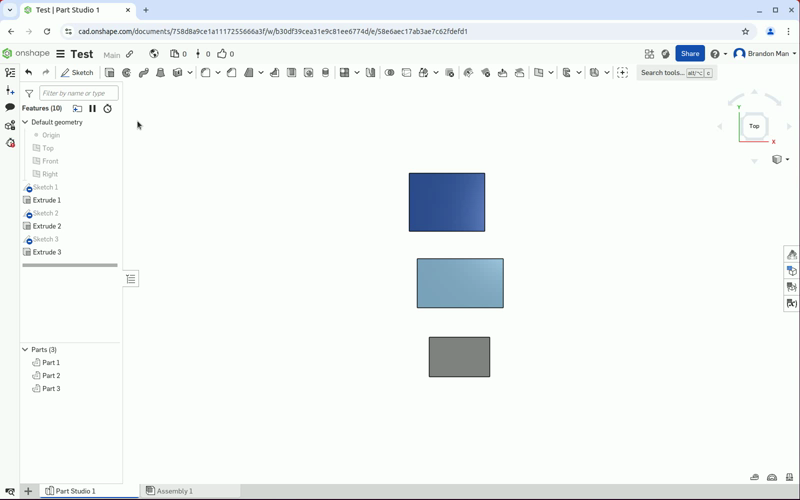
key(shift+h)
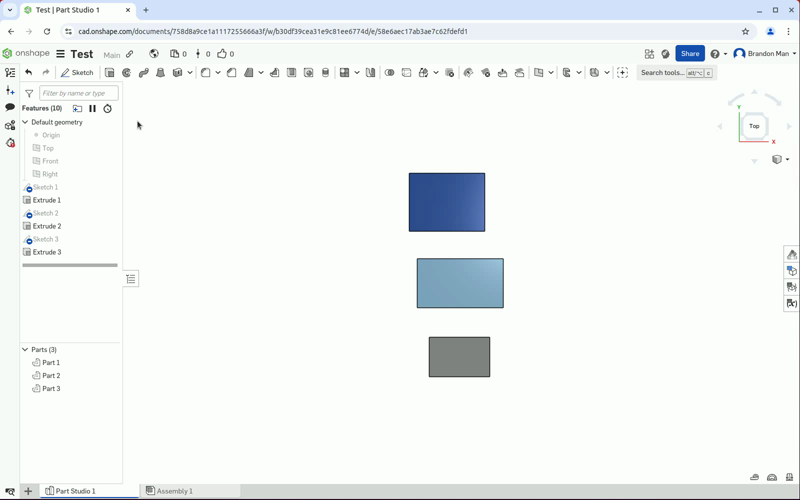
key(shift+h)
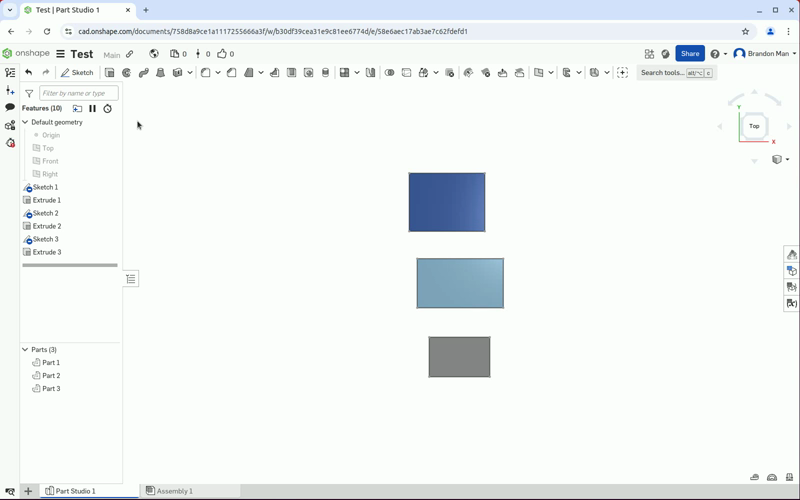
key(shift+7)
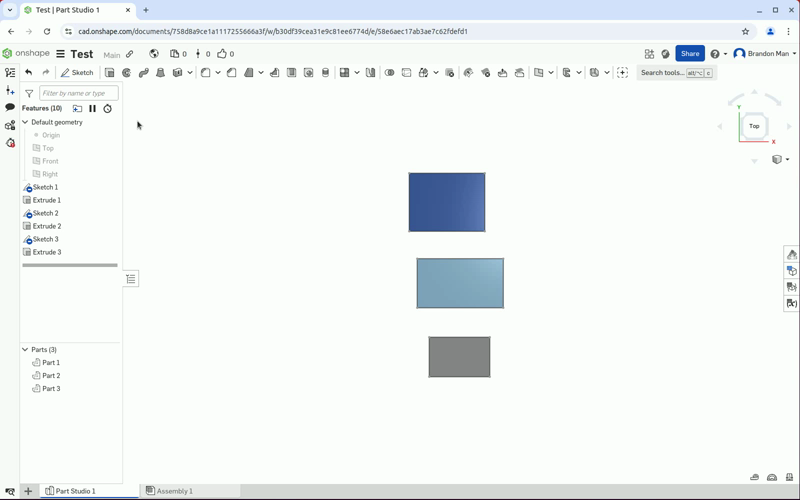
key(up, 3)
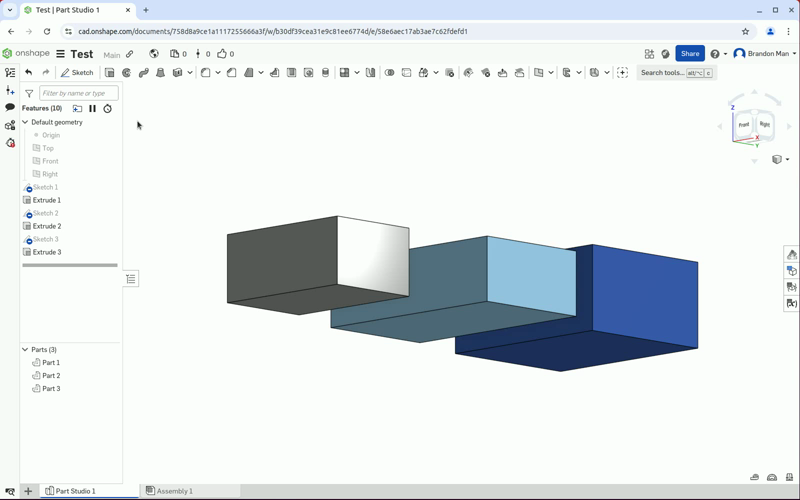
key(left, 3)
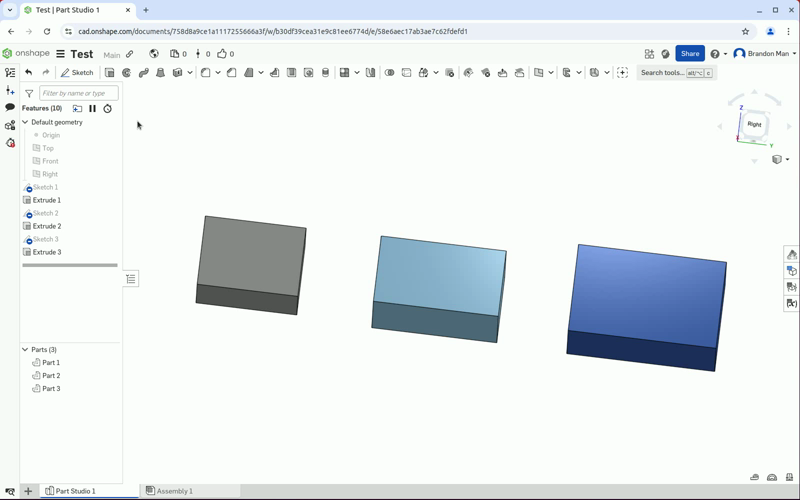
key(right, 3)
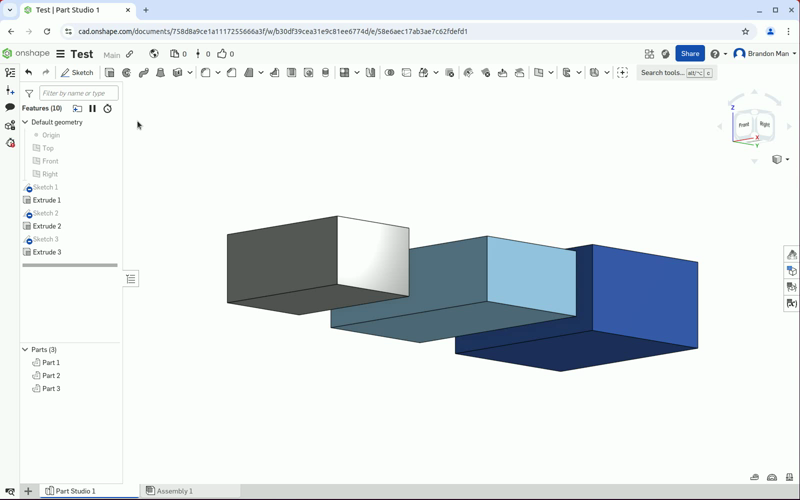
key(down, 3)
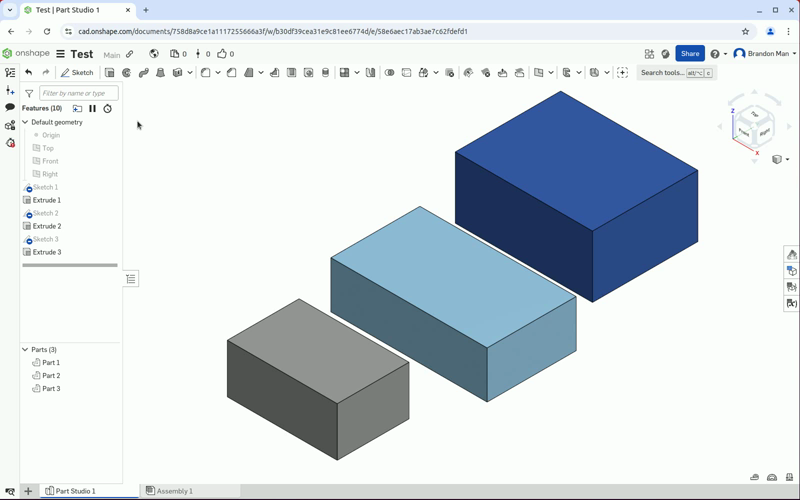
mouse_move(73, 189)
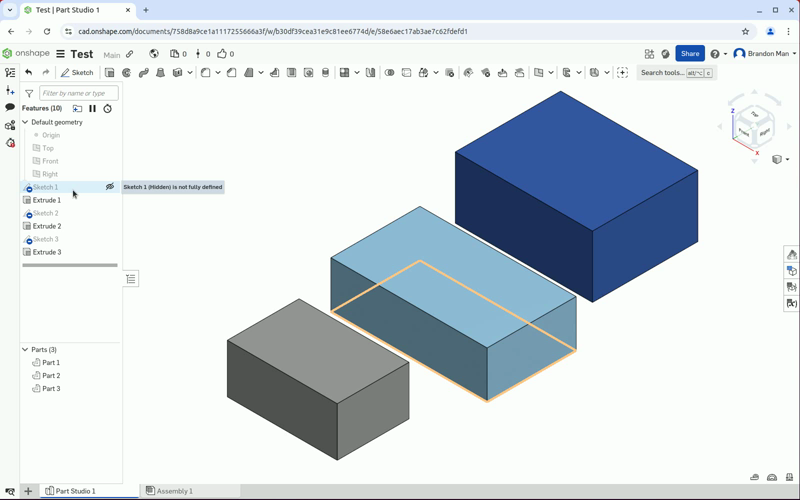
click(73, 189)